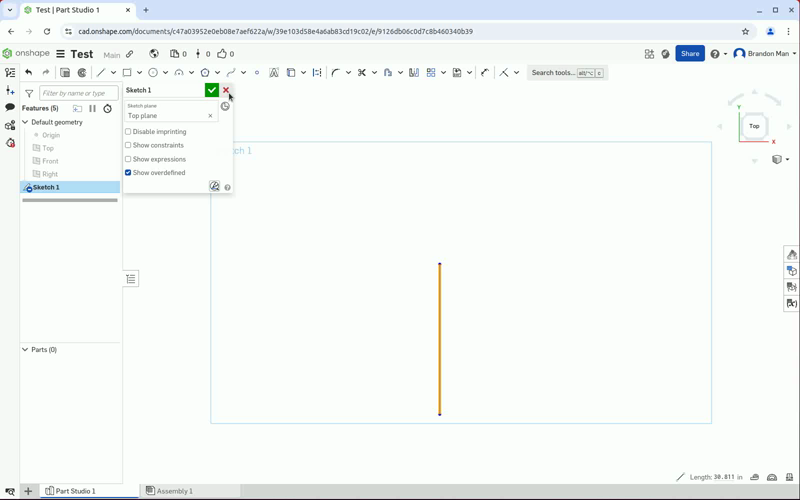
key(shift+h)
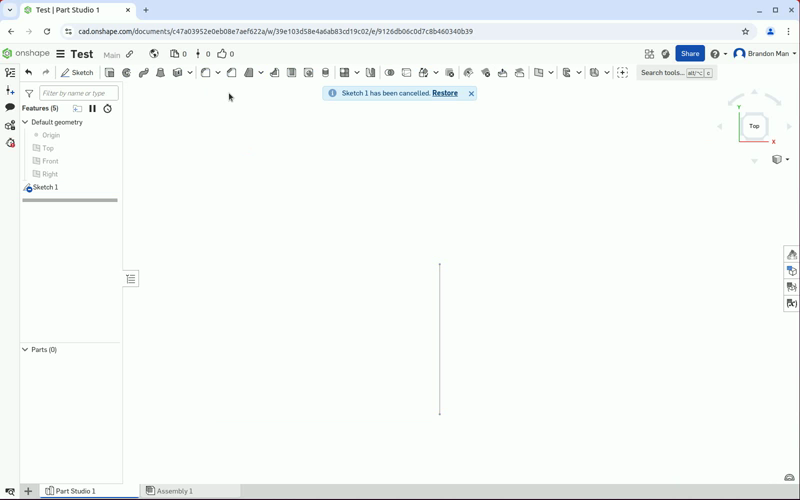
key(shift+s)
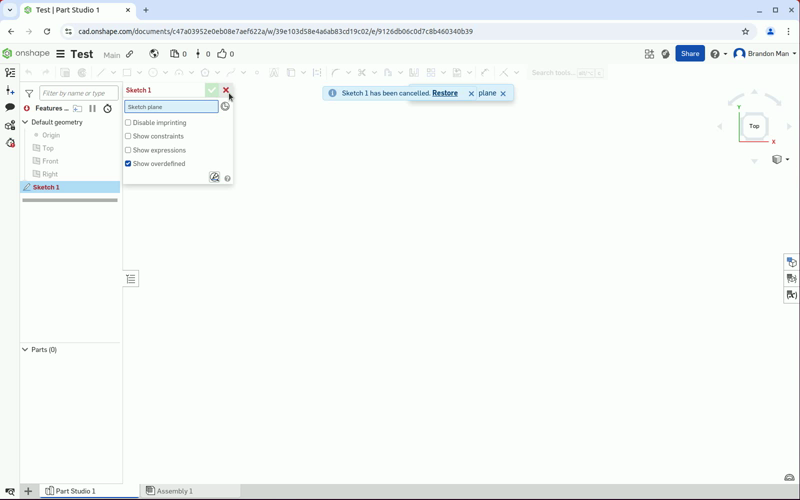
mouse_move(73, 150)
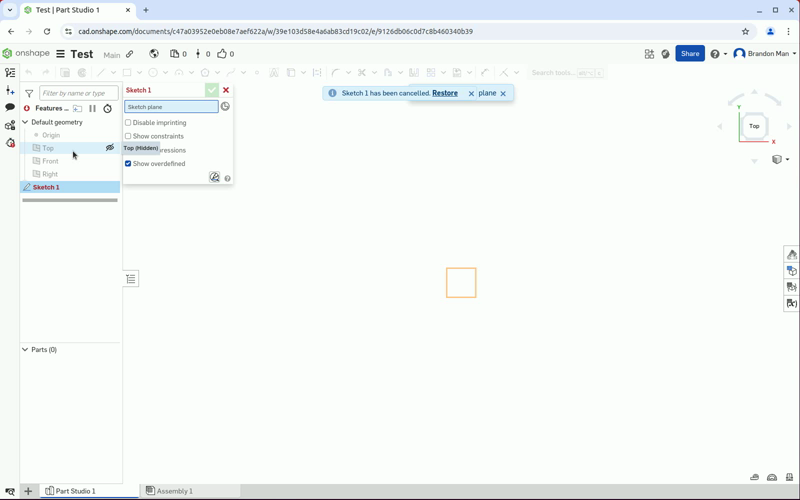
click(73, 150)
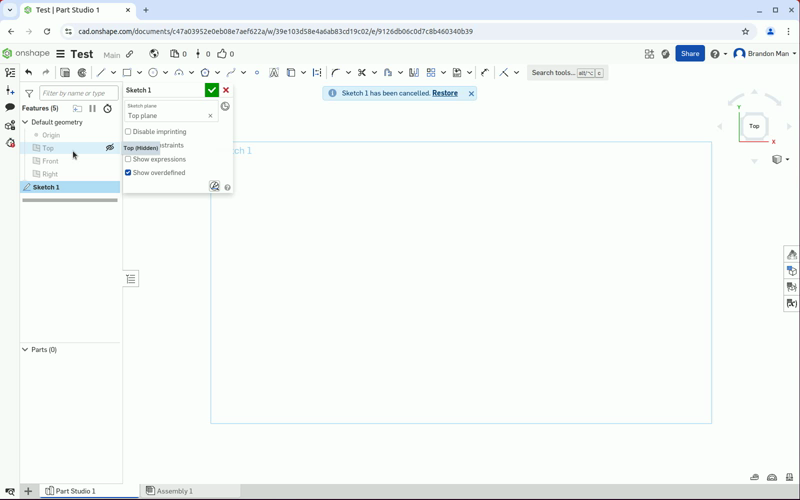
mouse_move(73, 352)
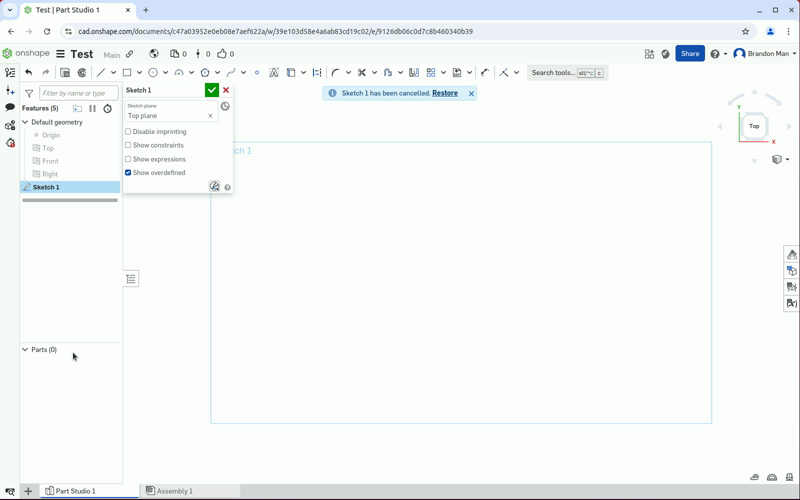
key(y)
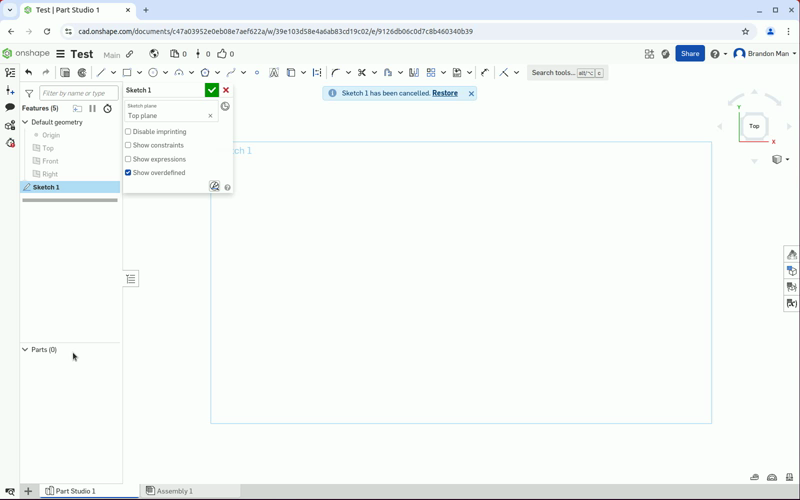
key(l)
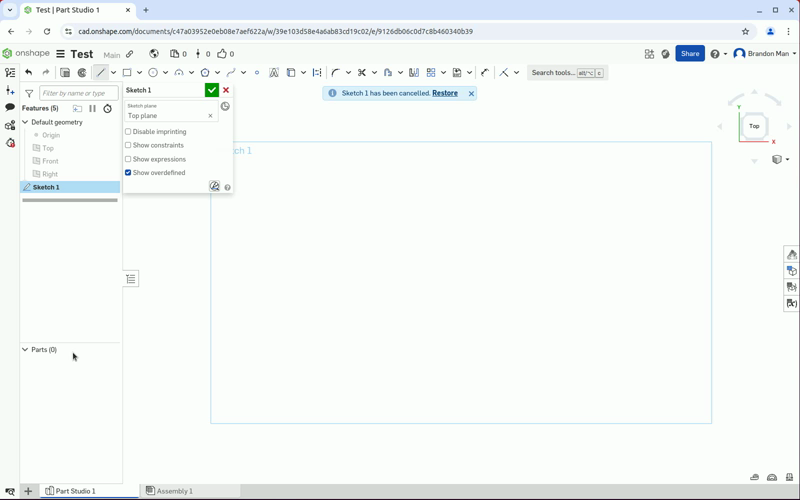
key_down(shift)
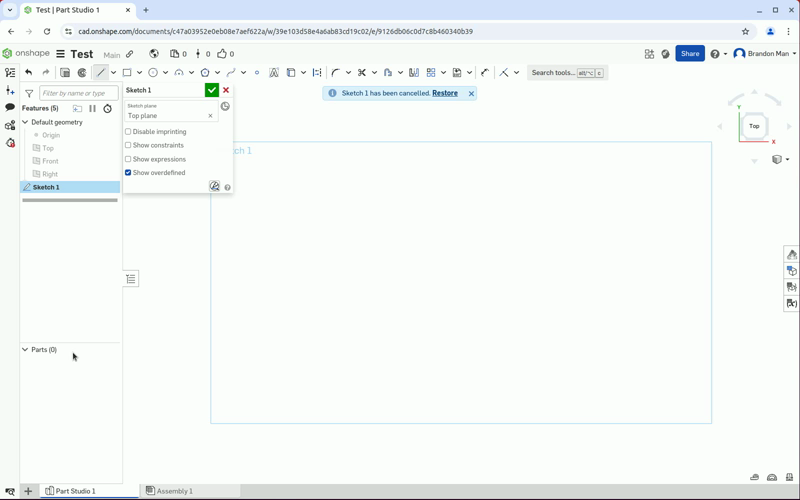
mouse_move(349, 282)
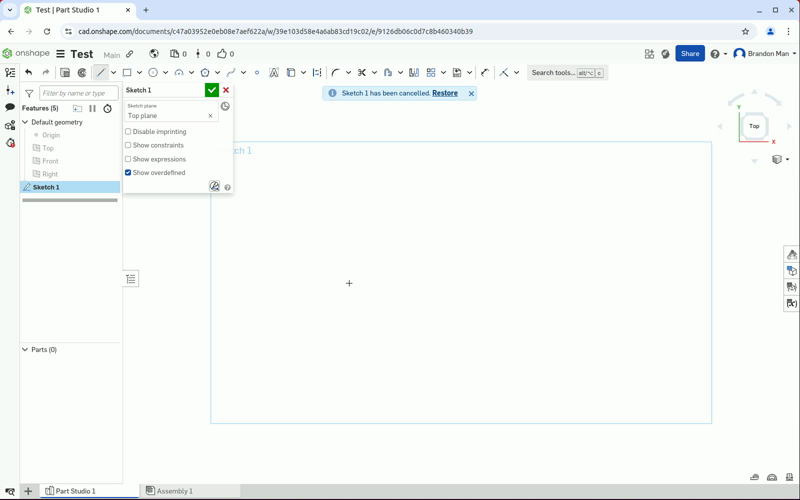
click(349, 282)
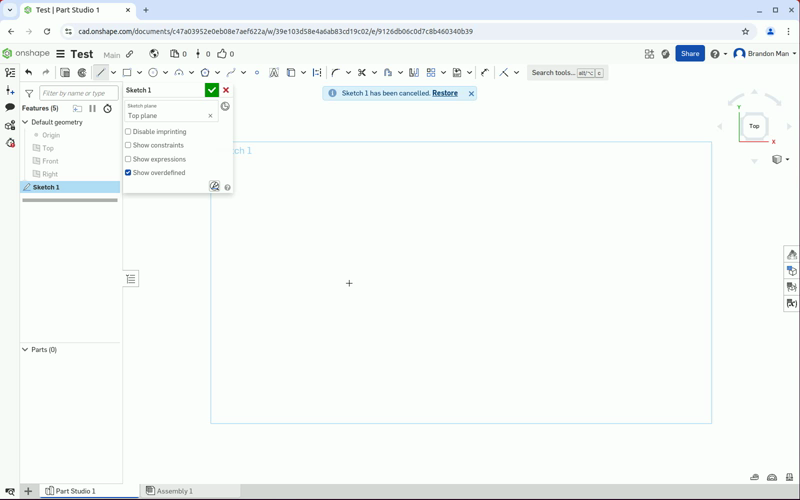
key_up(shift)
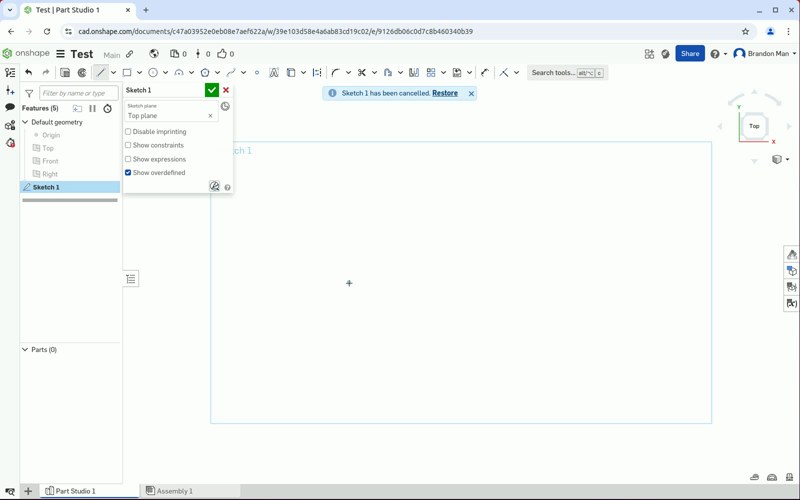
key_down(shift)
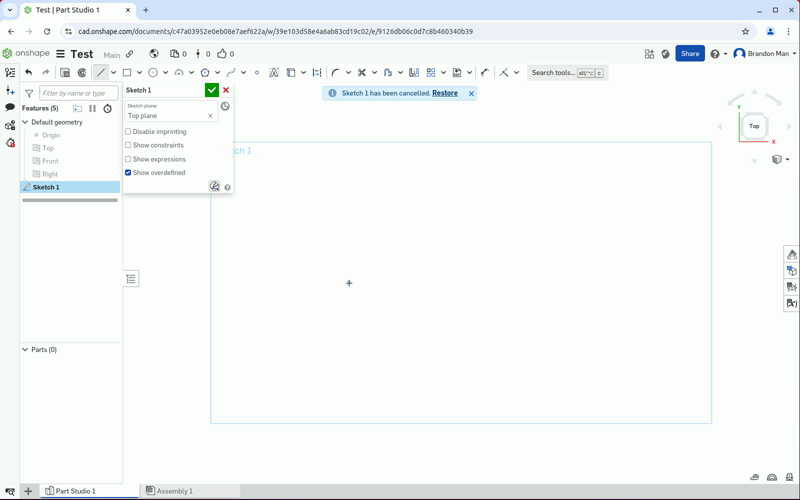
mouse_move(405, 378)
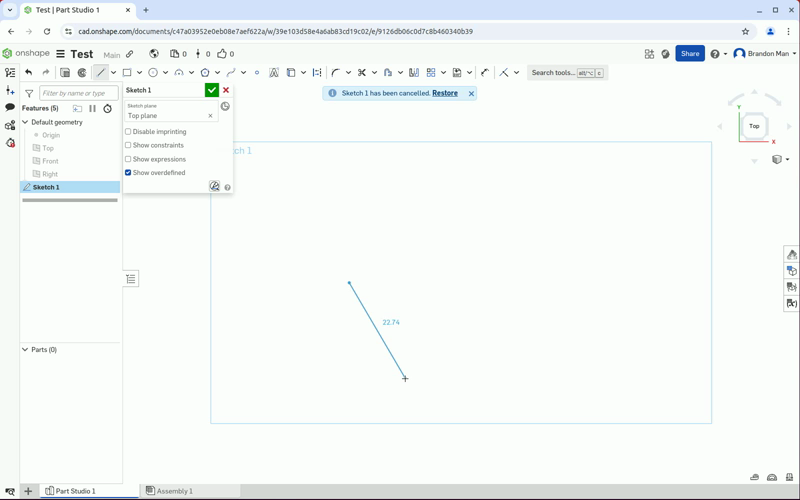
click(405, 378)
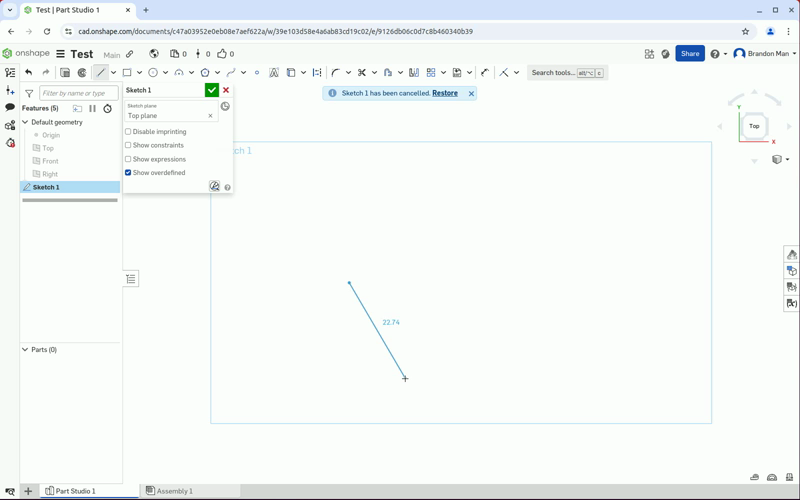
key_up(shift)
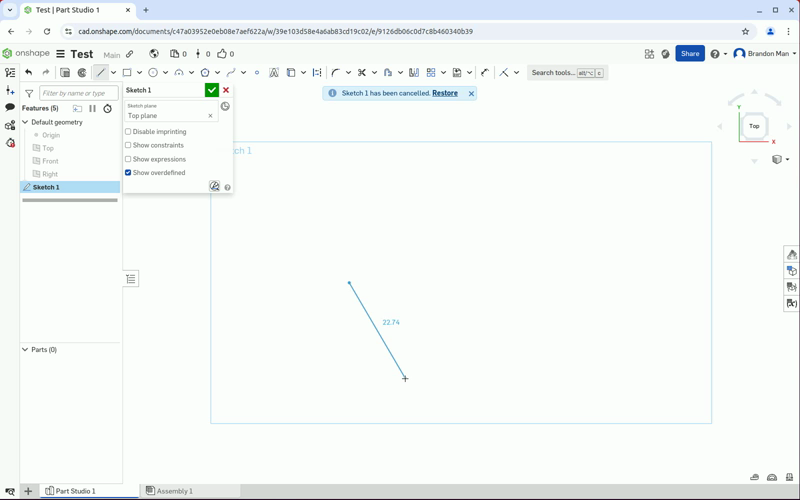
key_down(shift)
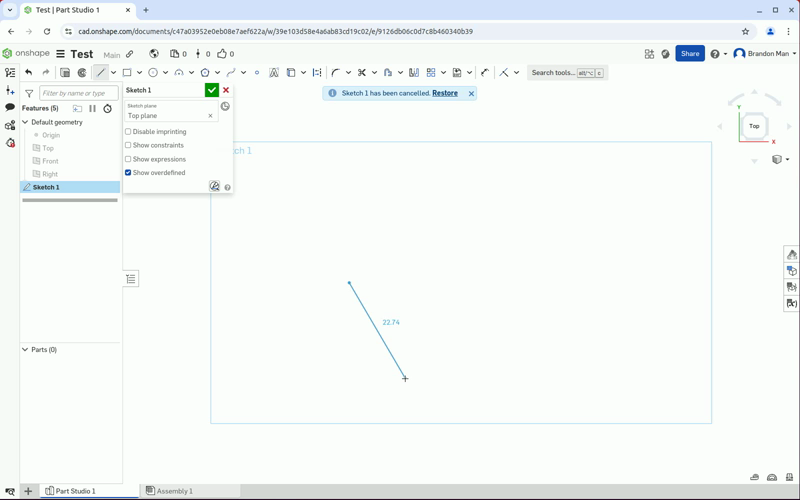
mouse_move(514, 378)
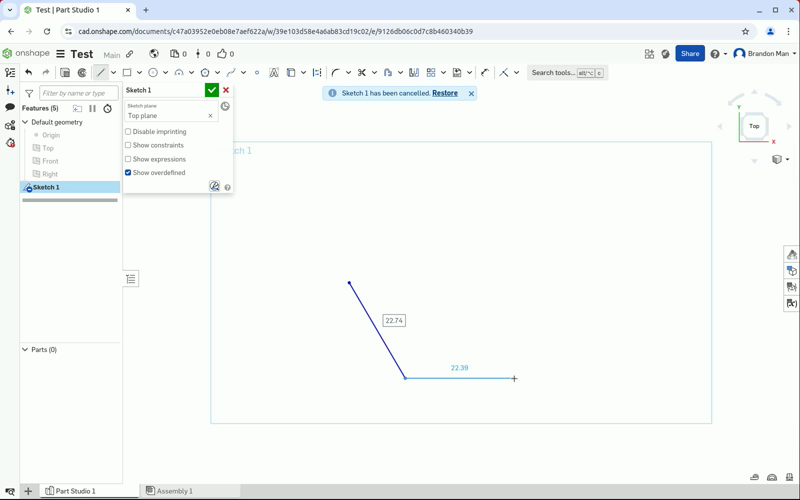
click(514, 378)
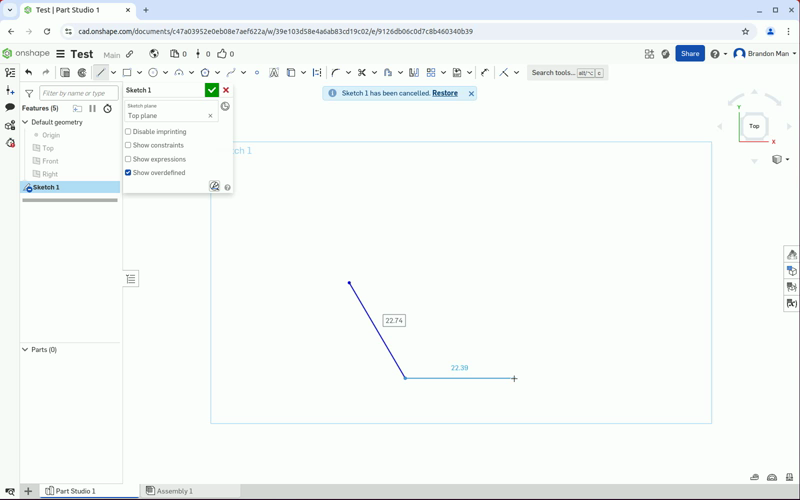
key_up(shift)
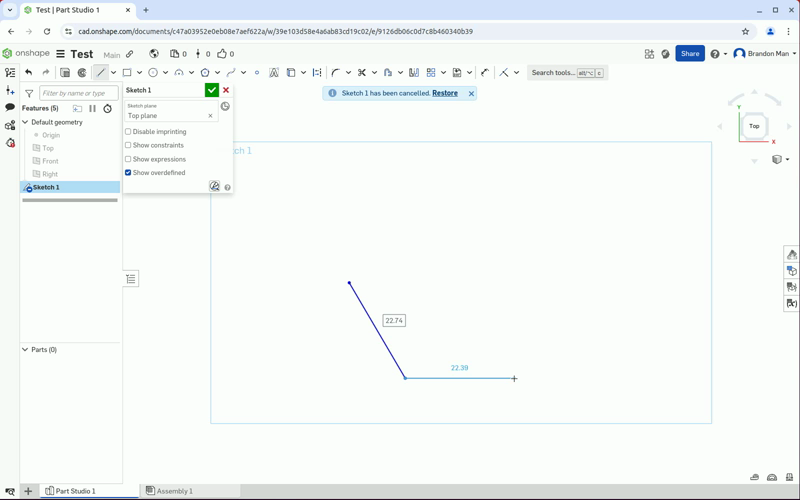
key_down(shift)
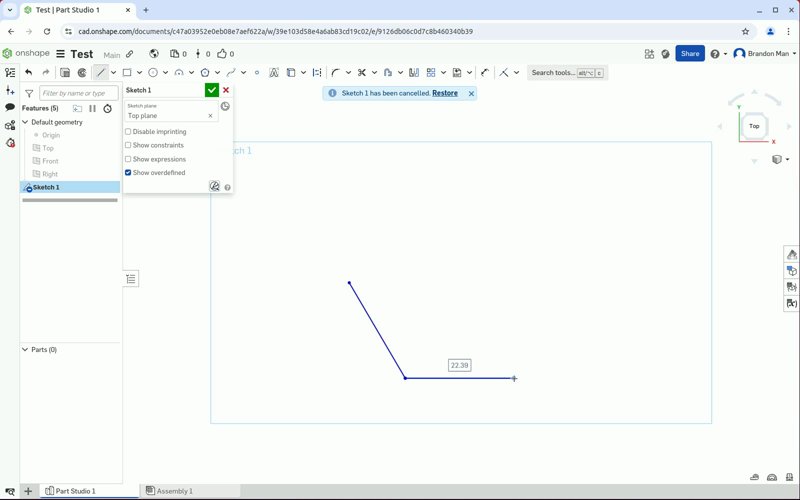
mouse_move(569, 282)
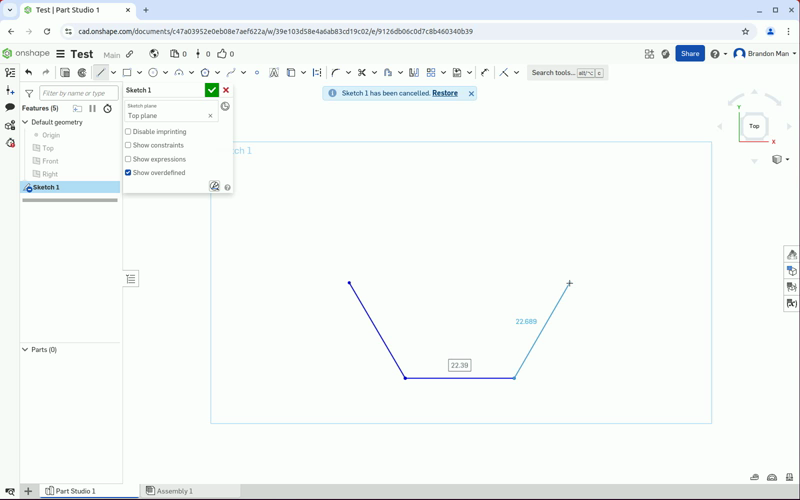
click(569, 282)
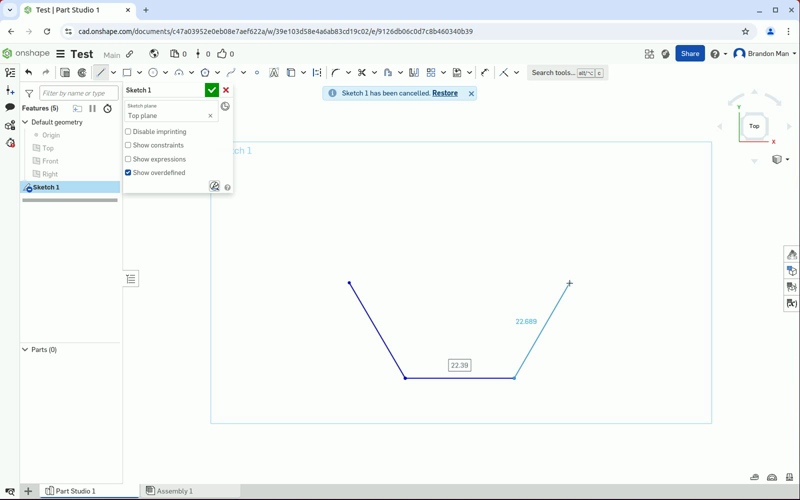
key_up(shift)
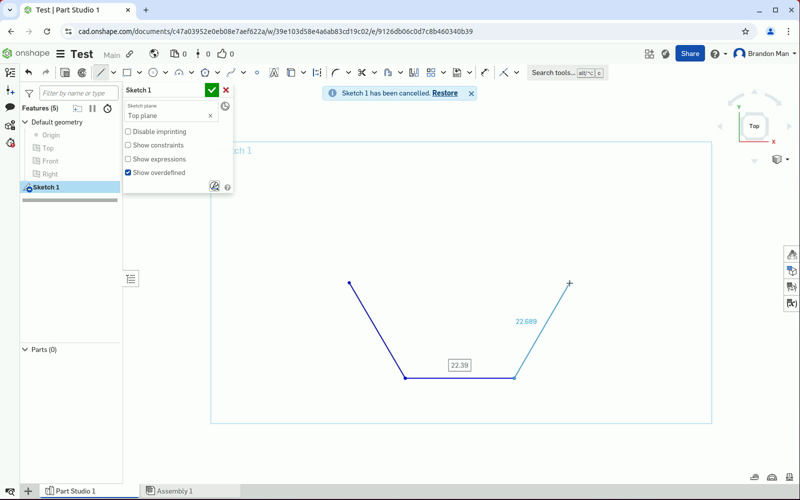
key_down(shift)
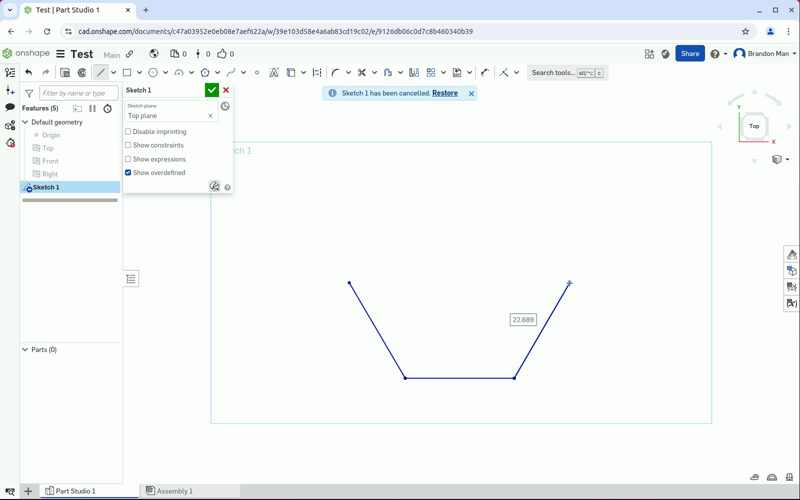
mouse_move(514, 187)
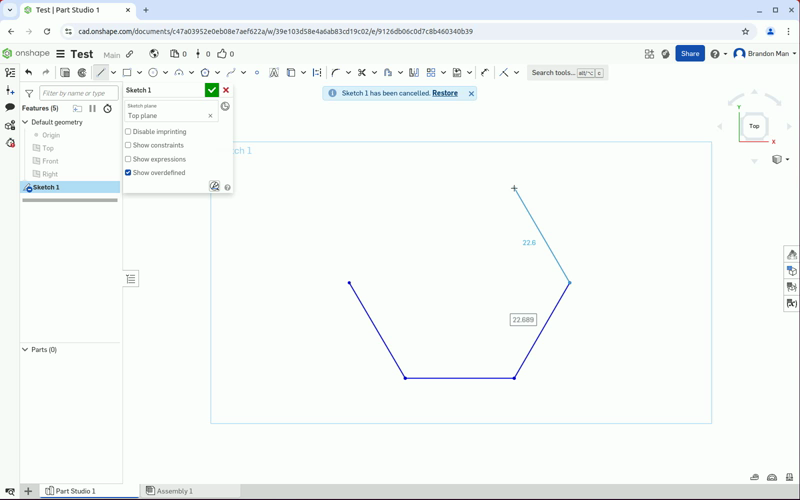
click(514, 187)
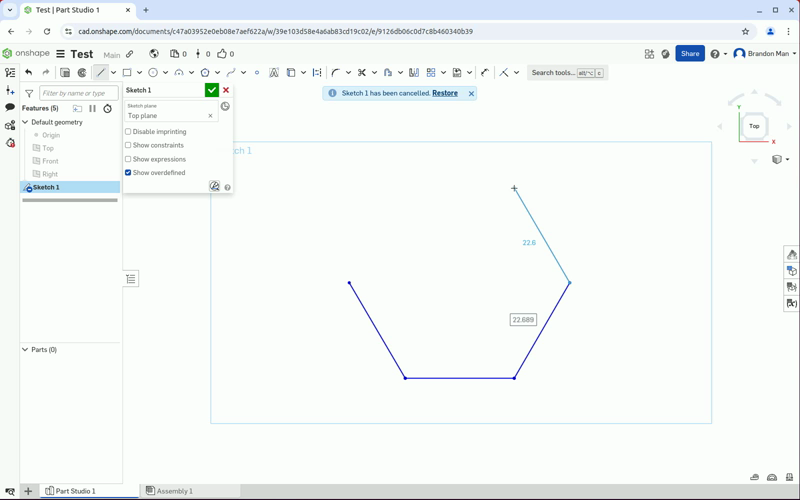
key_up(shift)
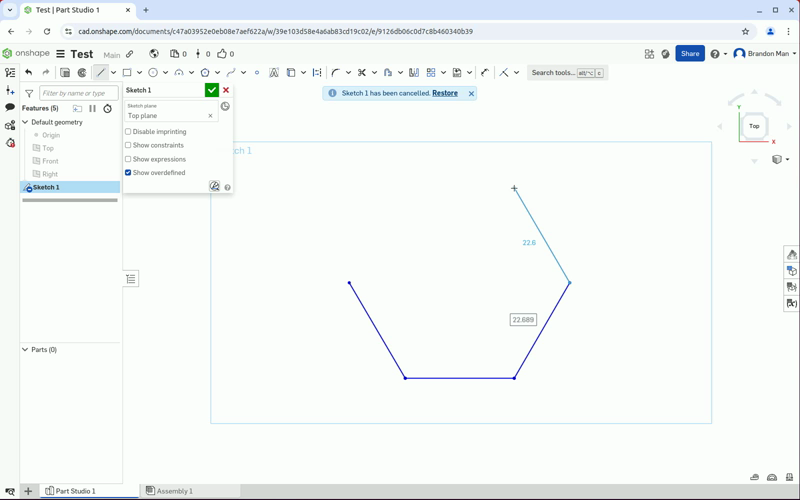
key_down(shift)
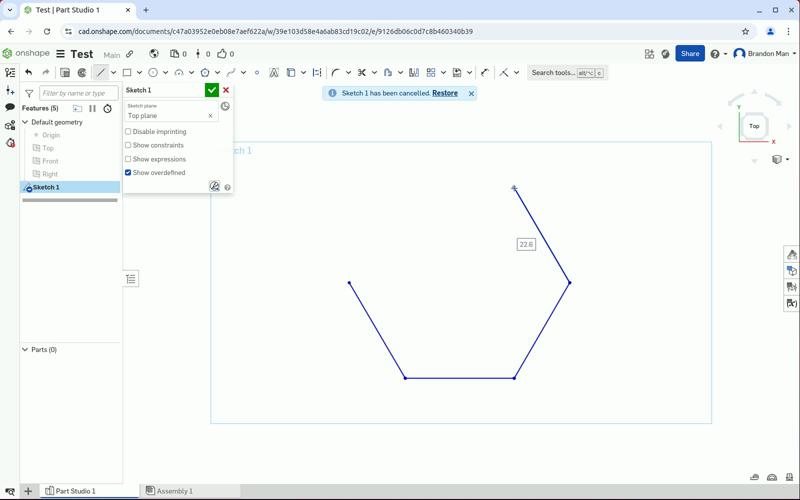
mouse_move(405, 187)
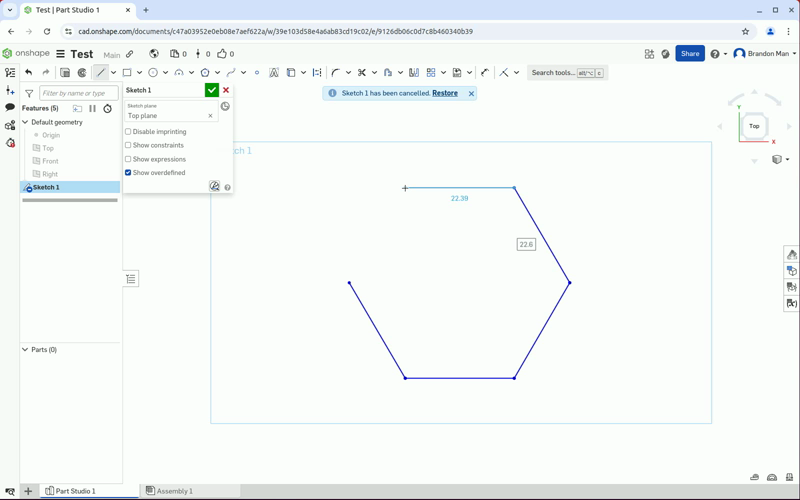
click(405, 187)
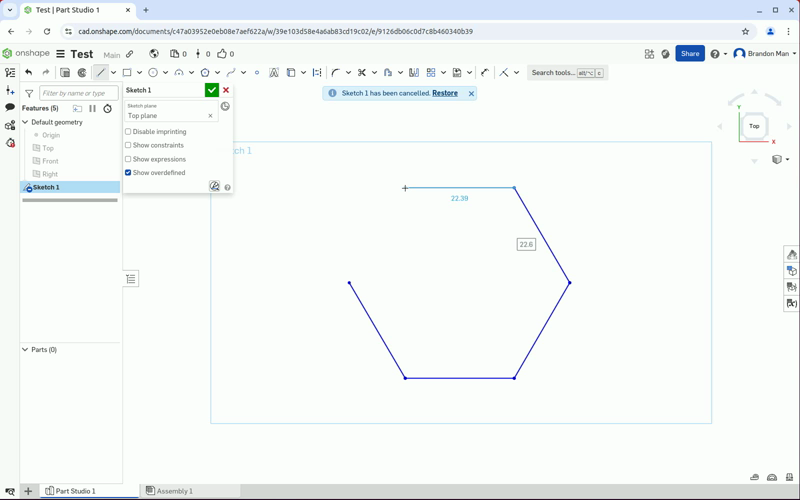
key_up(shift)
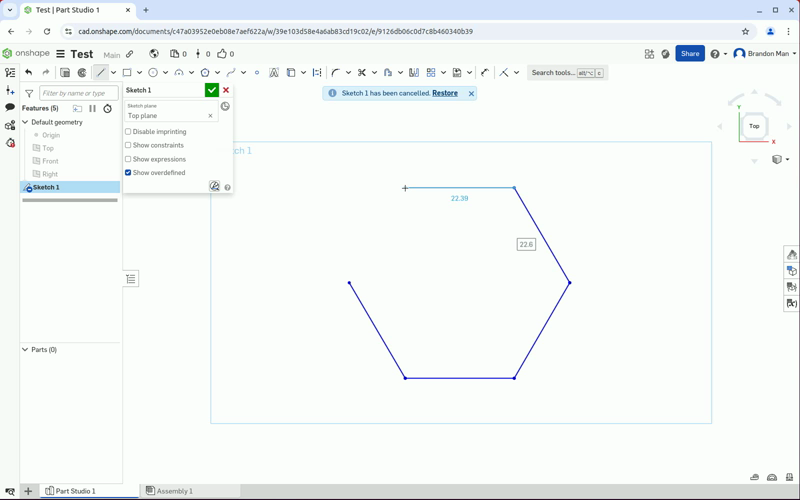
key_down(shift)
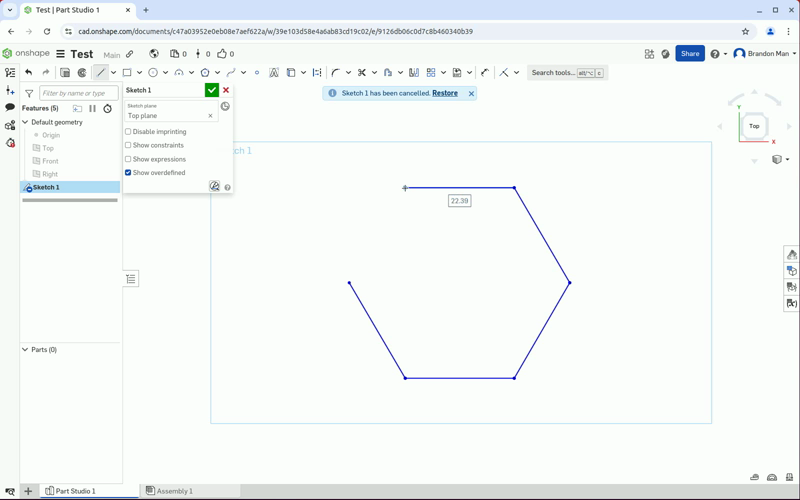
mouse_move(349, 282)
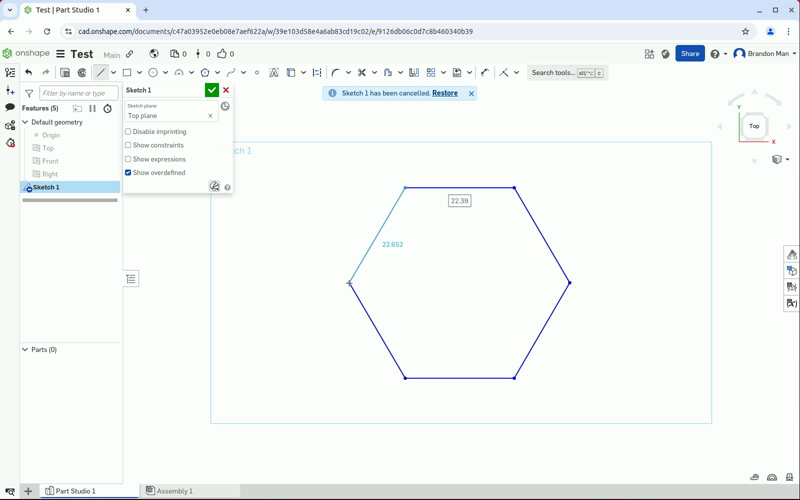
key_up(shift)
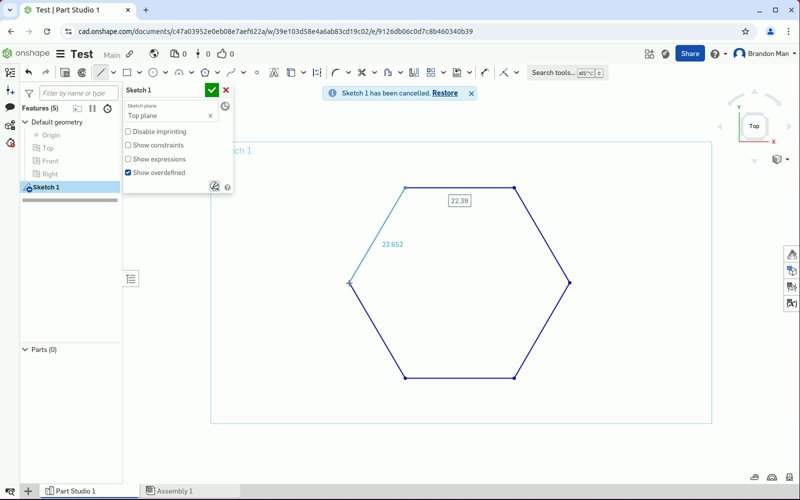
click(349, 282)
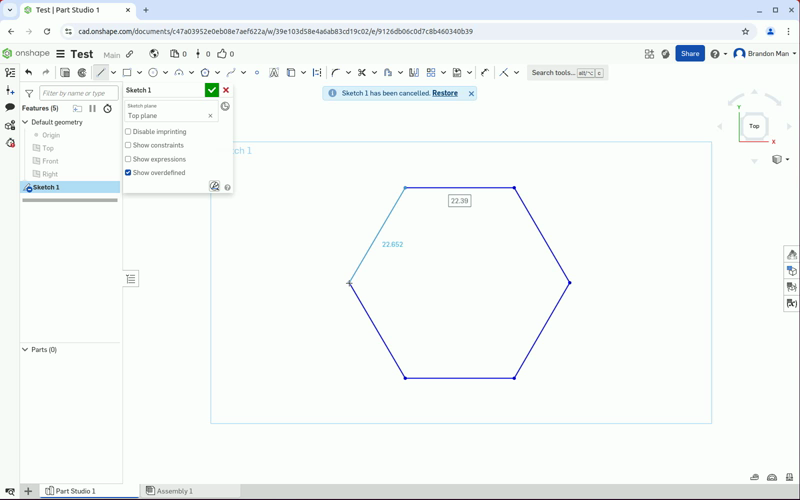
key(esc)
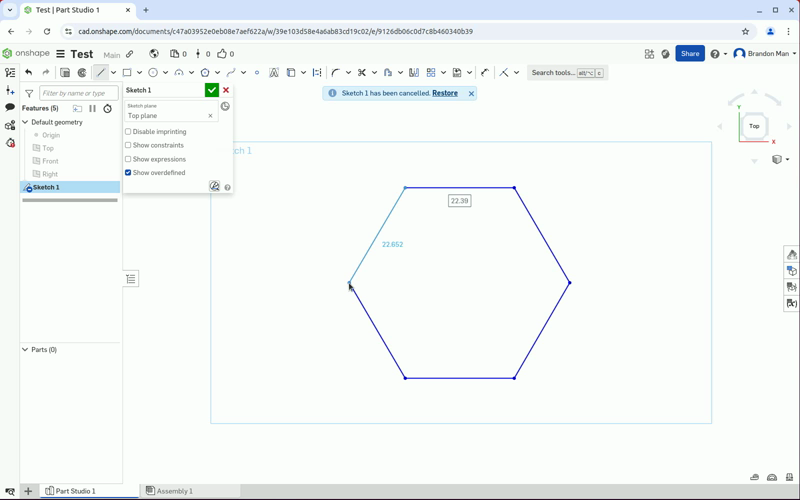
mouse_move(422, 214)
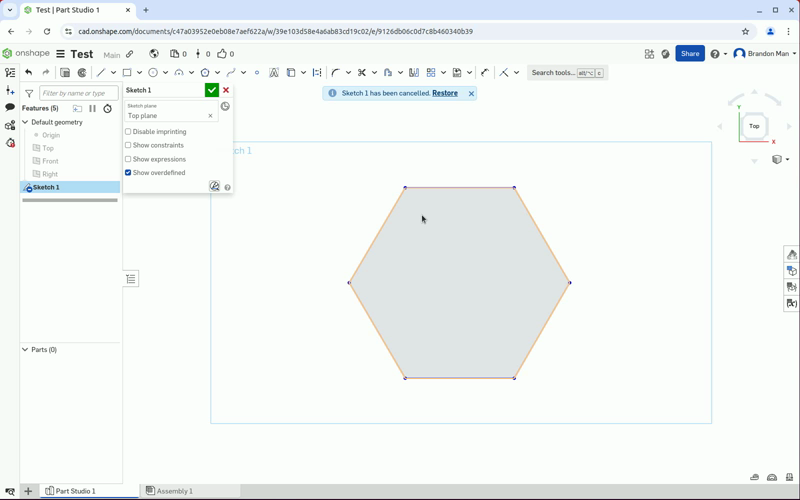
click(422, 214)
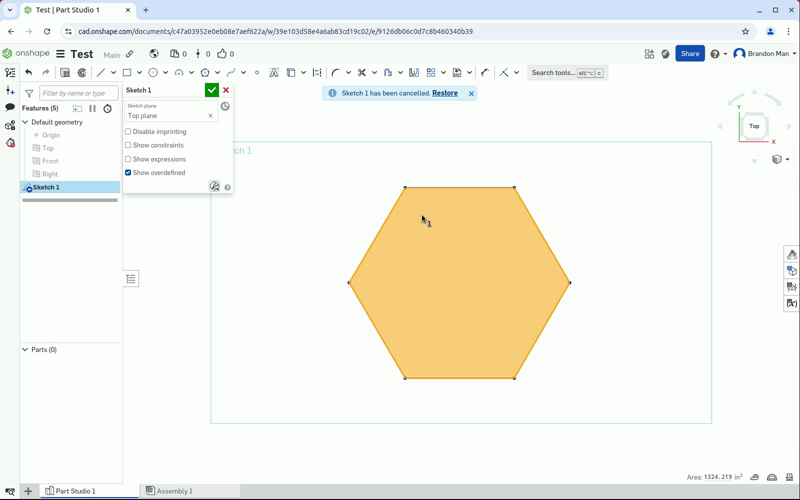
mouse_move(73, 352)
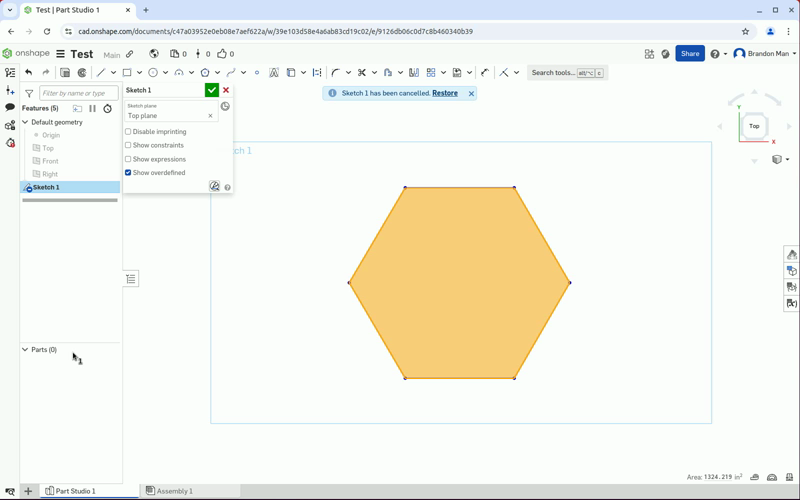
key(shift+y)
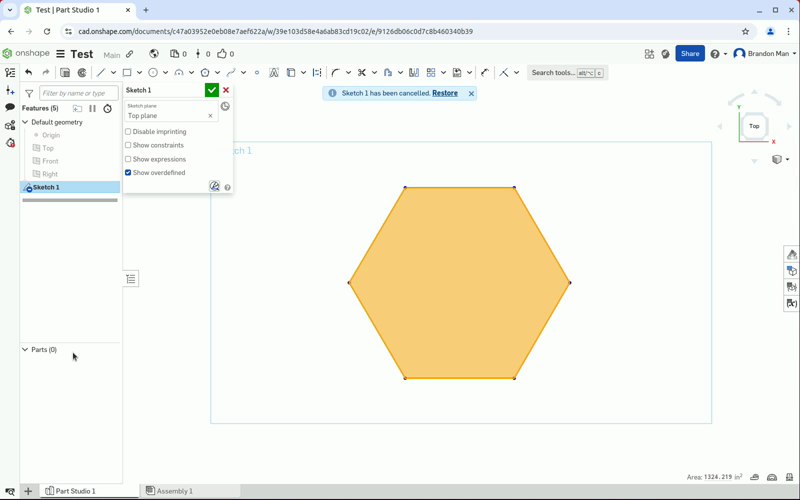
key(shift+e)
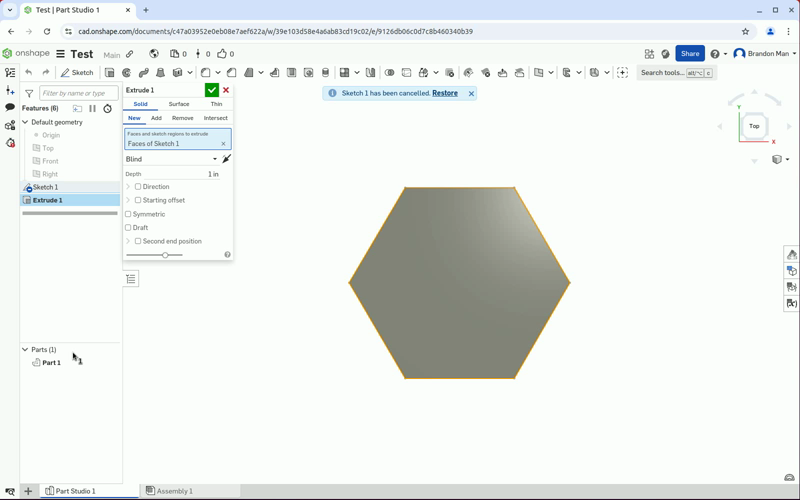
mouse_move(143, 106)
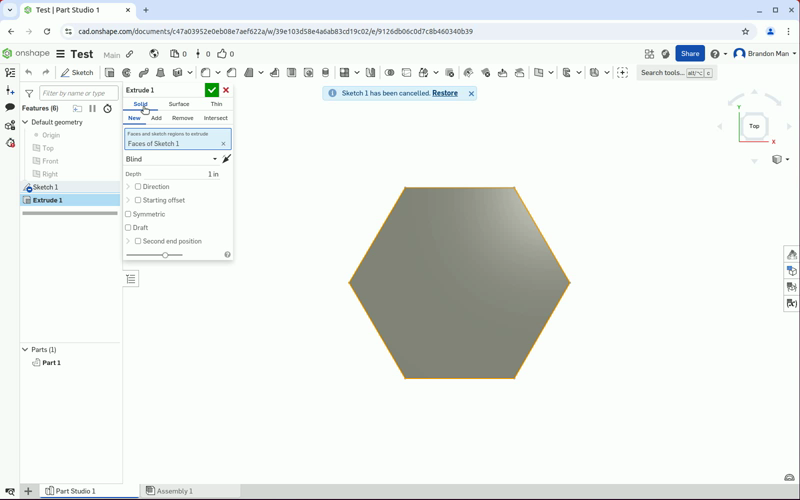
click(143, 106)
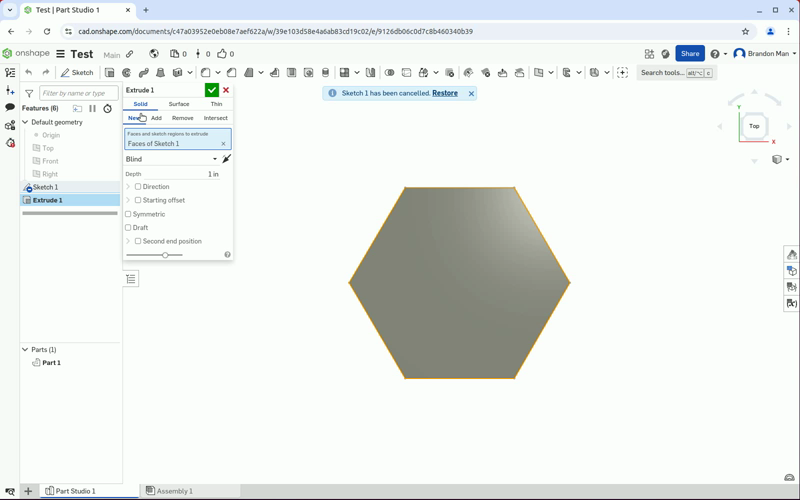
mouse_move(137, 120)
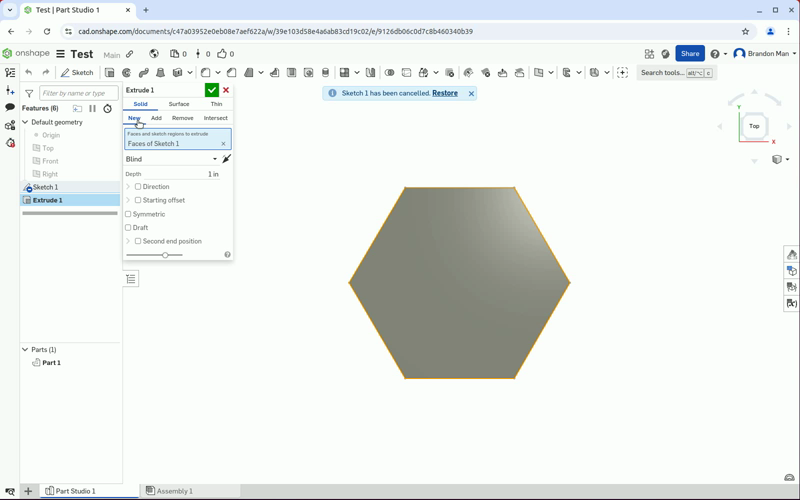
click(137, 120)
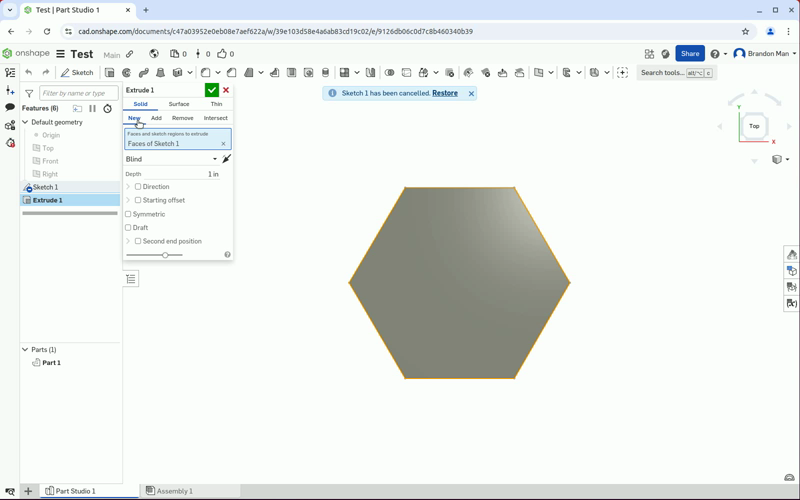
key(tab, 4)
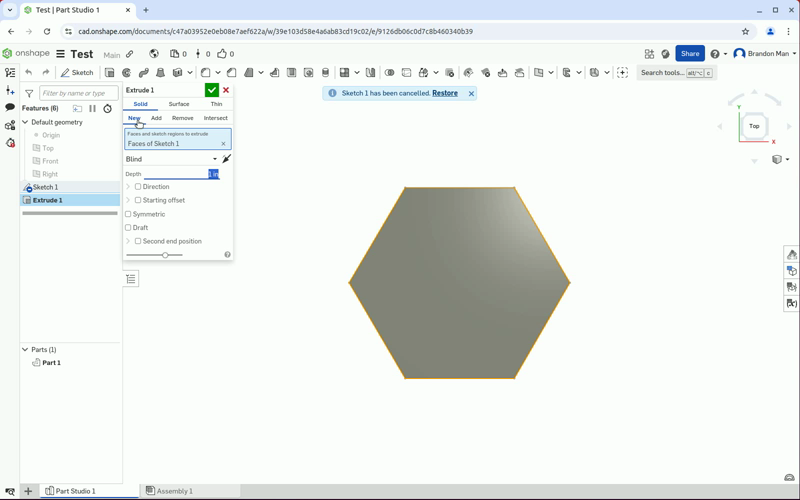
text(15.405)
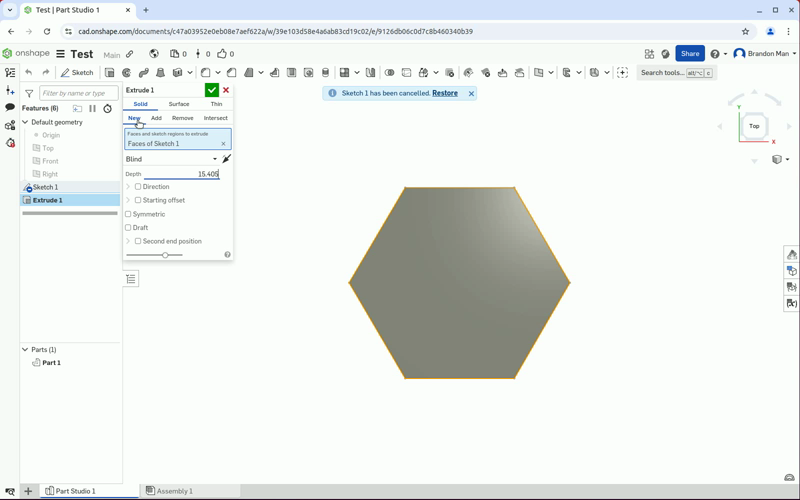
key(enter)
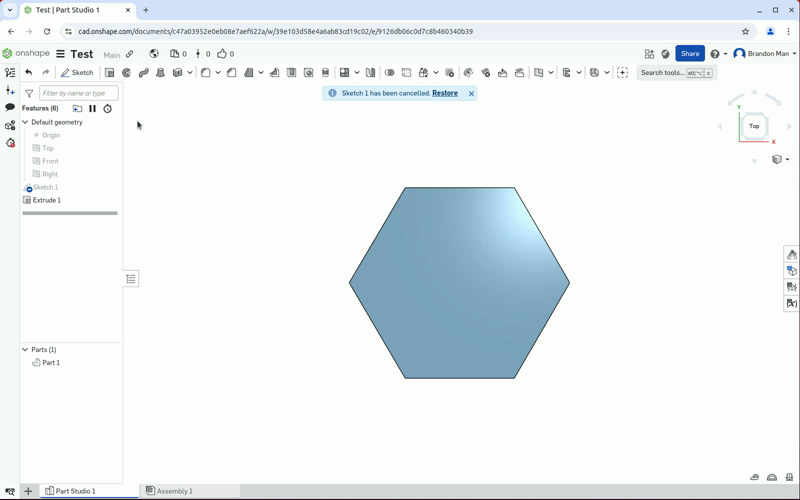
key(shift+h)
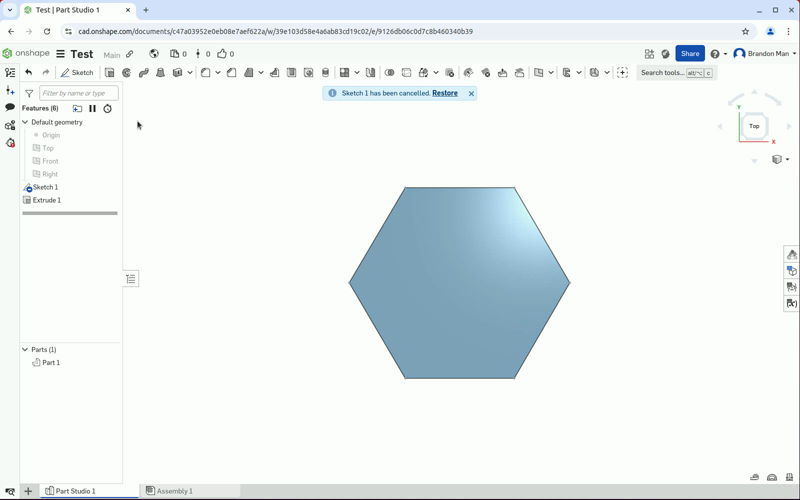
key(shift+h)
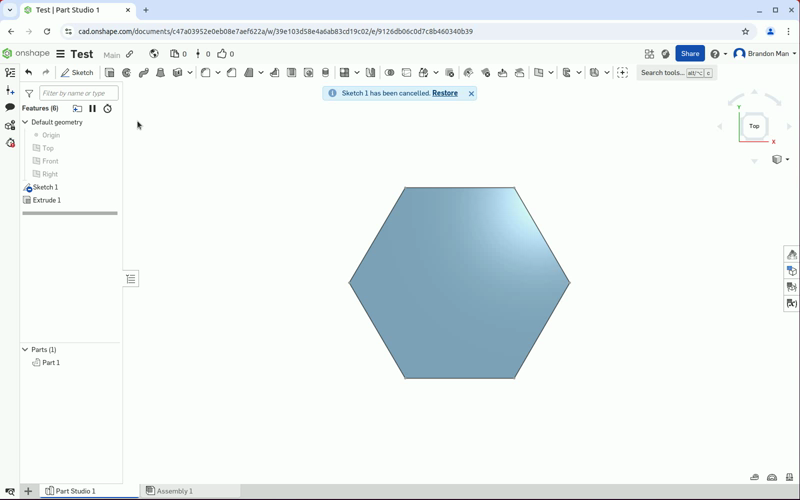
mouse_move(73, 189)
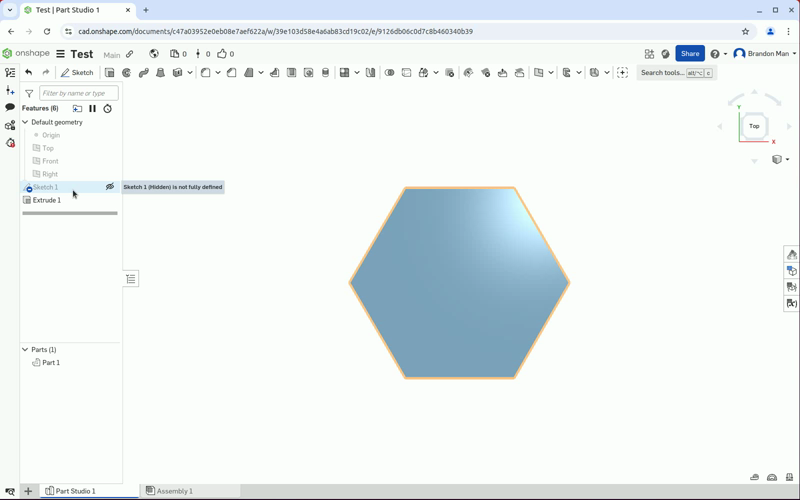
click(73, 189)
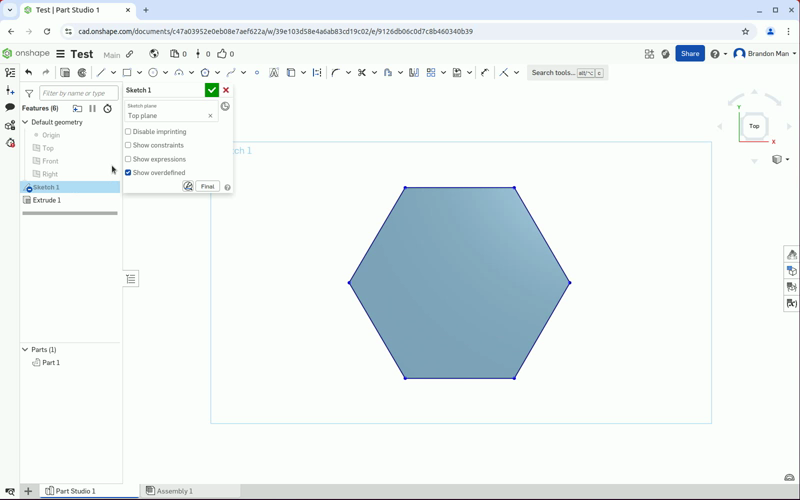
mouse_move(229, 92)
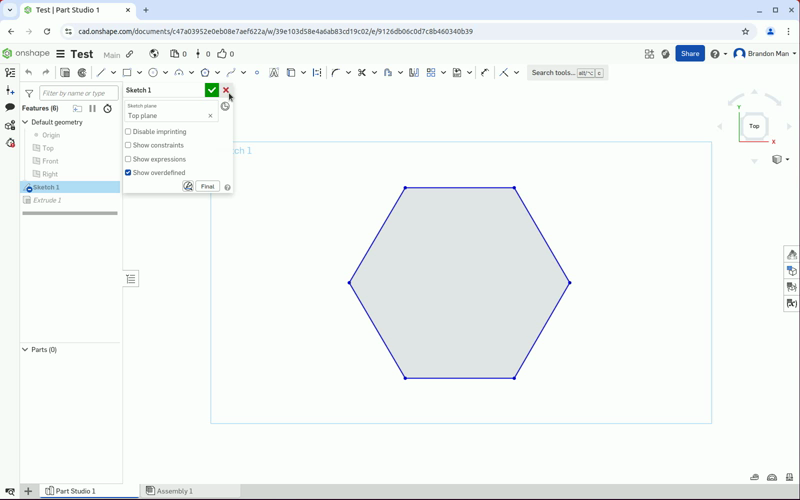
click(229, 92)
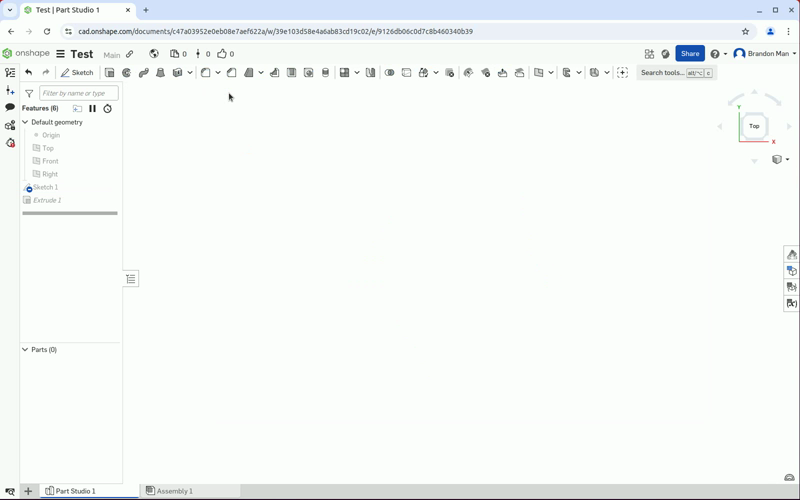
mouse_move(541, 75)
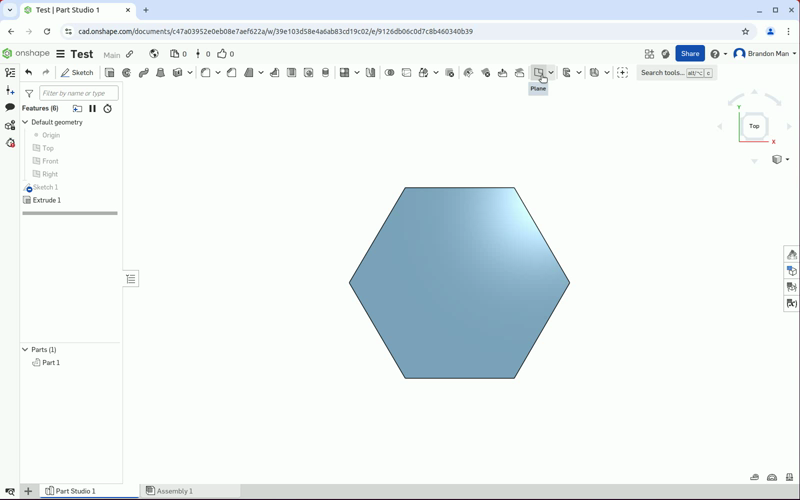
click(541, 75)
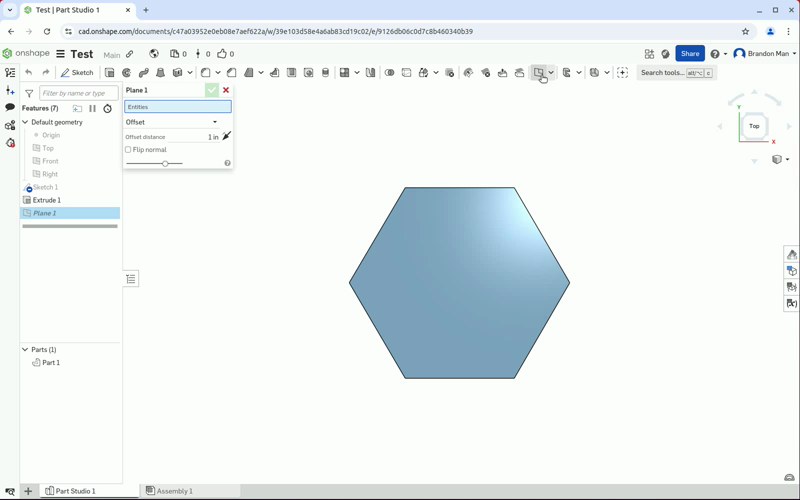
mouse_move(73, 150)
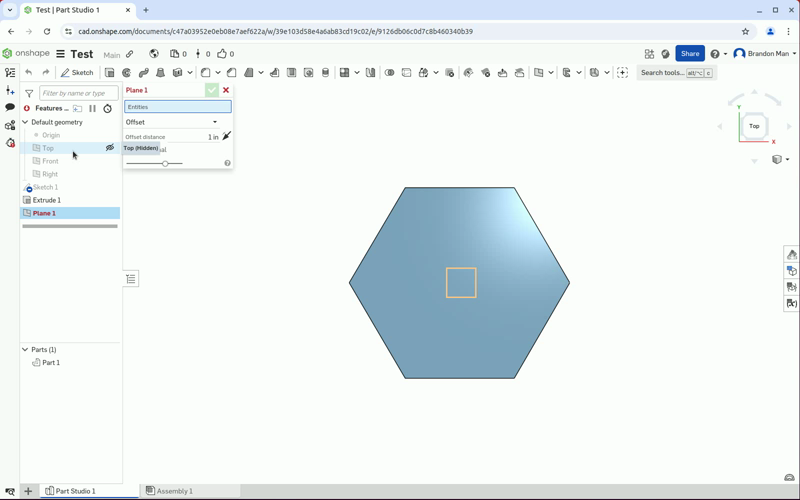
click(73, 150)
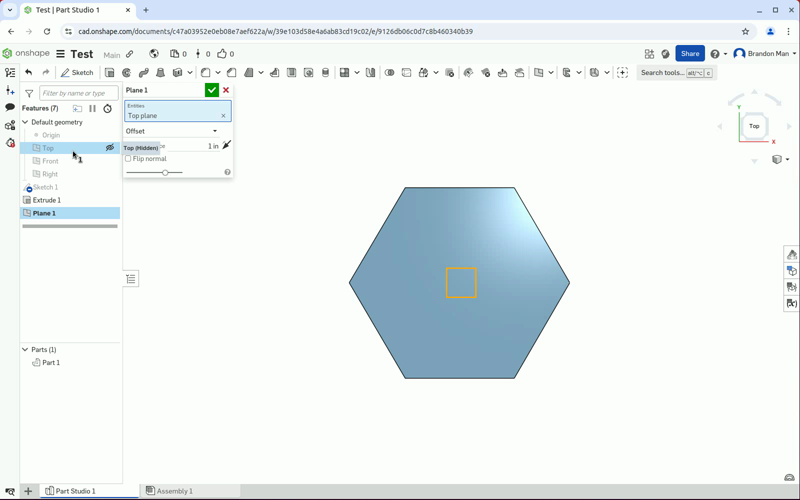
key(tab, 2)
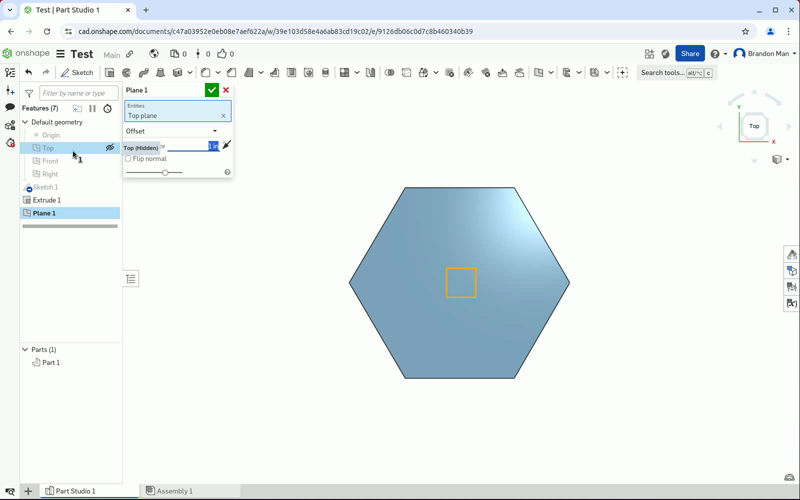
text(15.405)
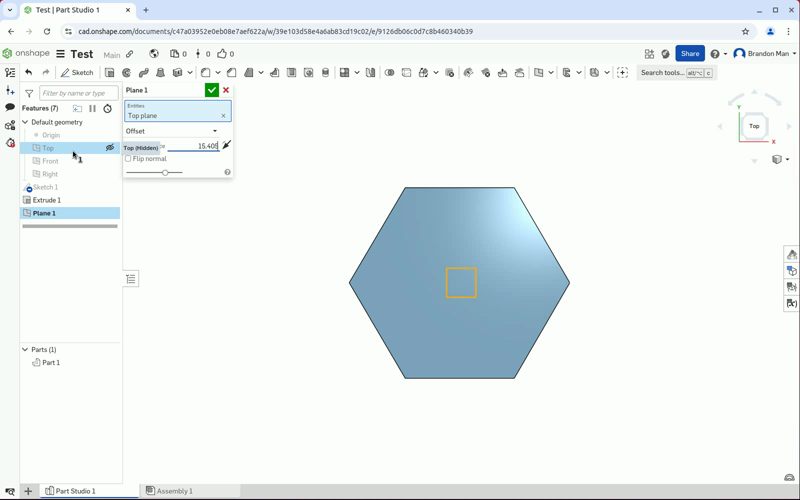
key(enter, 2)
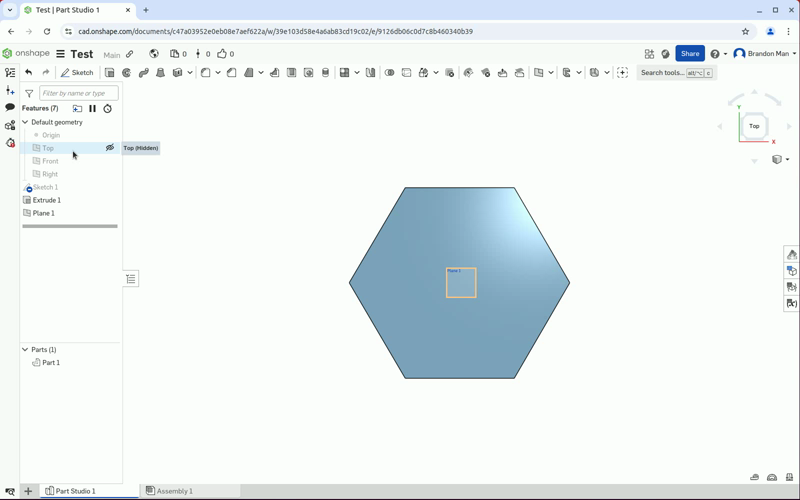
key(shift+s)
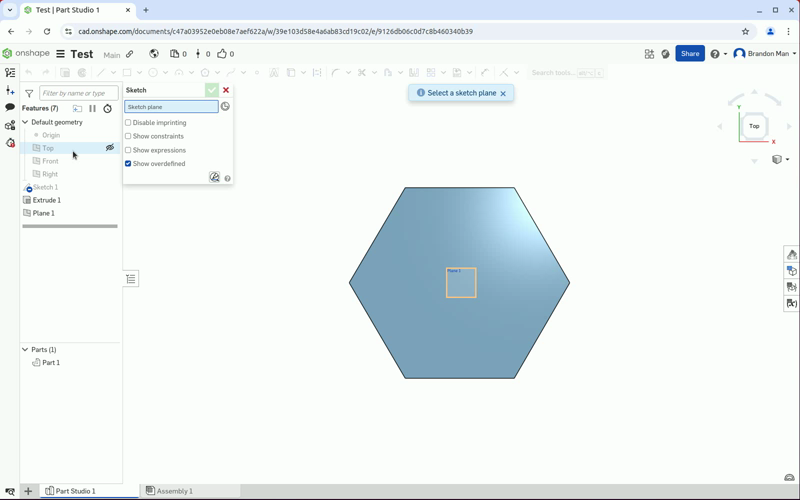
mouse_move(73, 215)
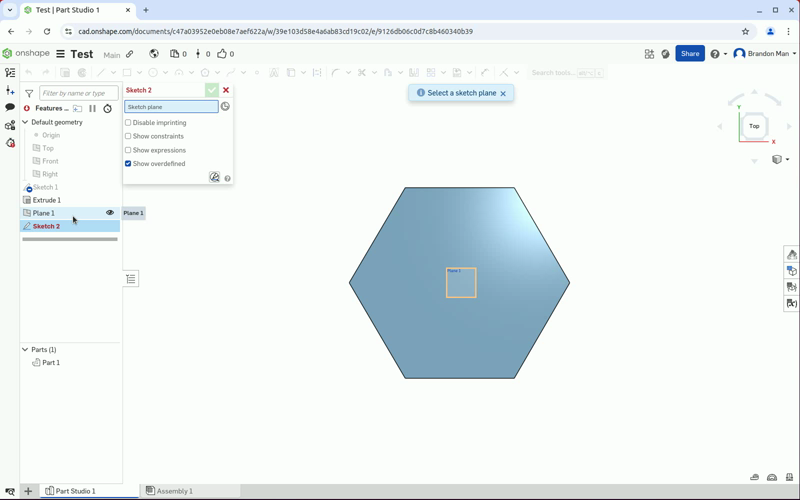
click(73, 215)
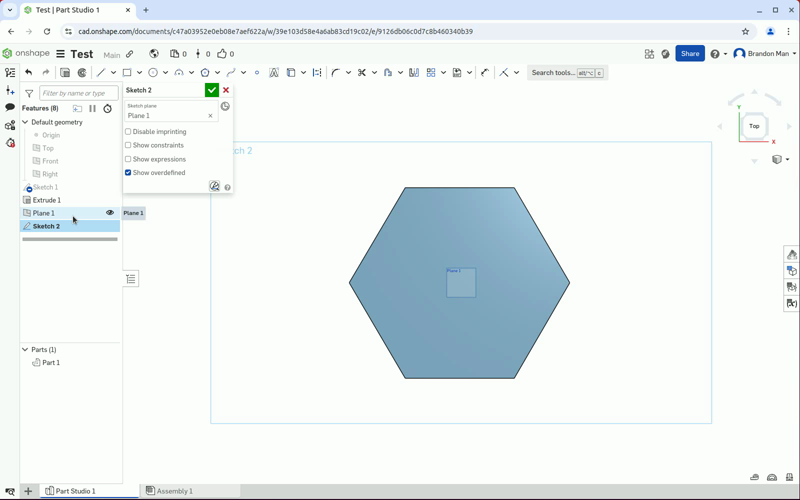
mouse_move(73, 352)
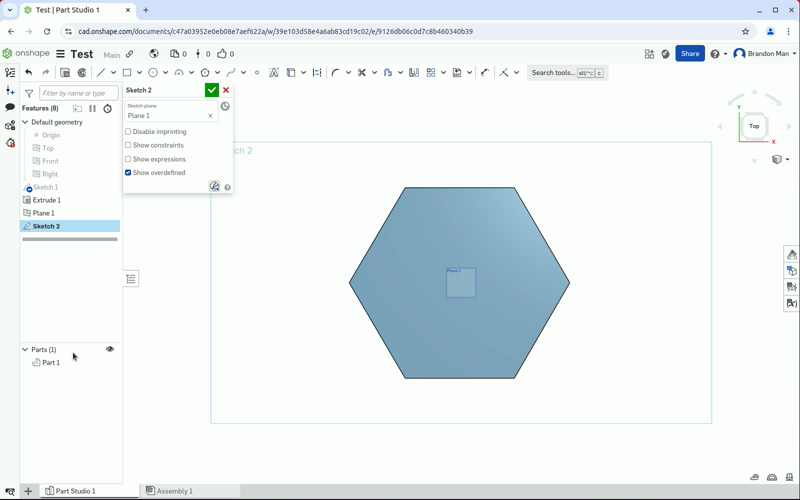
key(y)
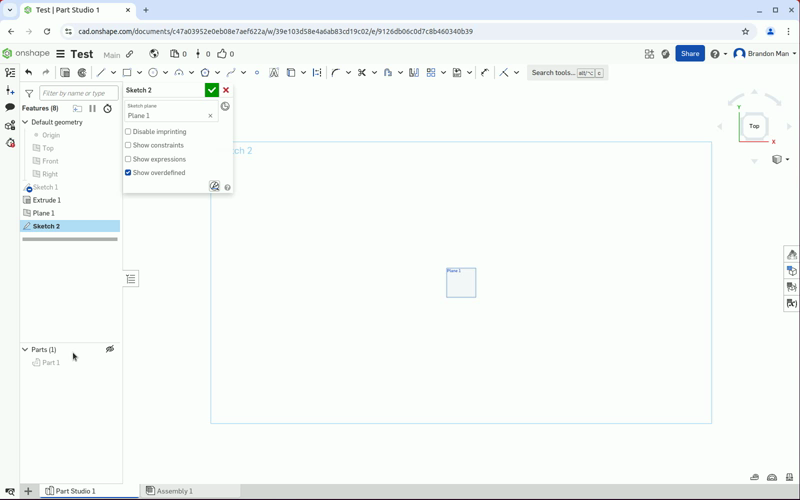
key(c)
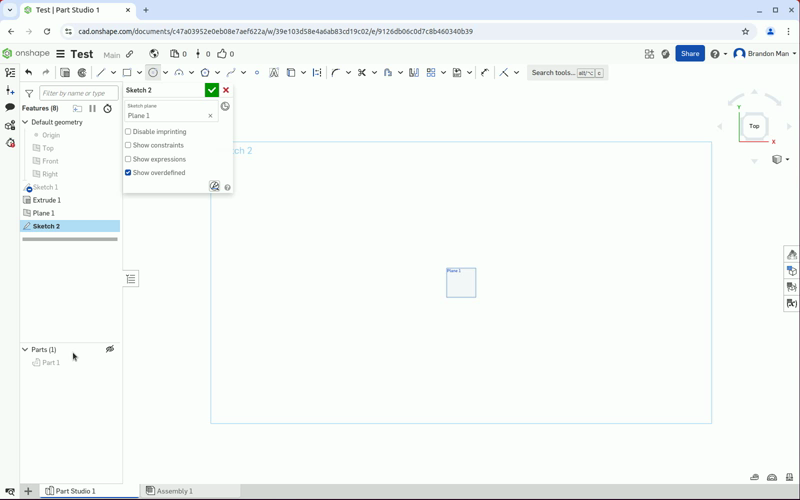
key_down(shift)
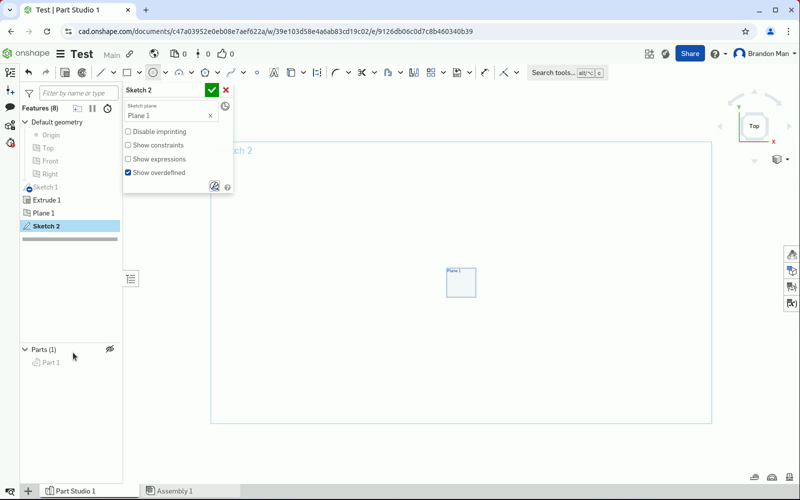
mouse_move(461, 282)
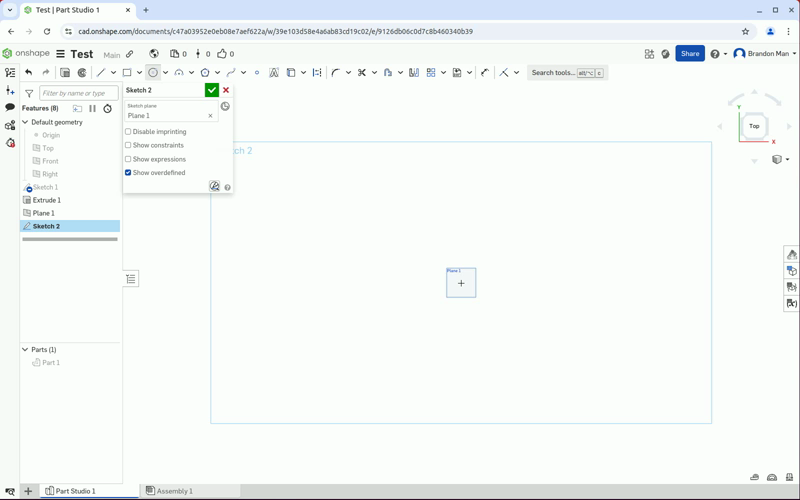
click(461, 282)
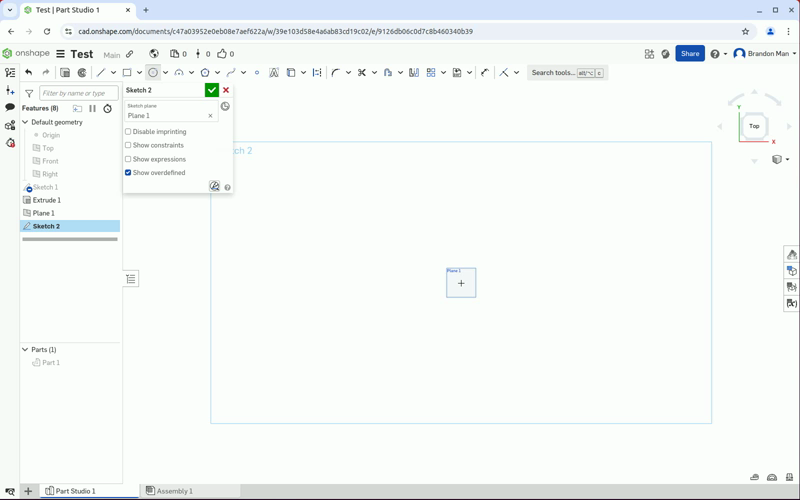
key_up(shift)
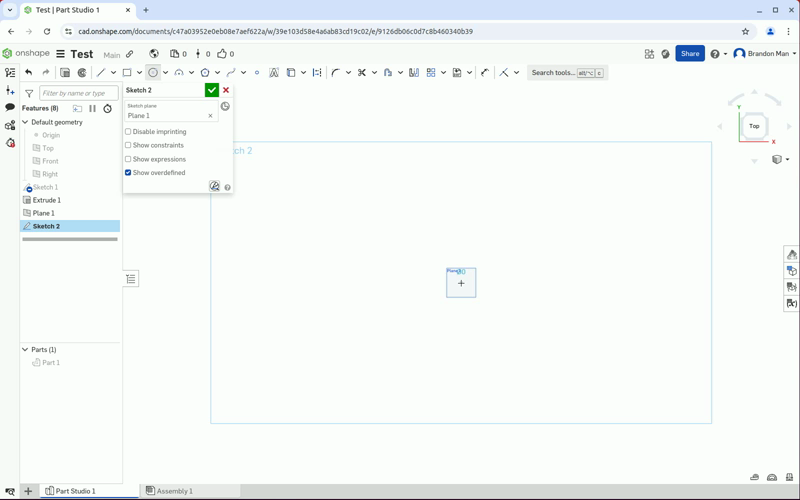
mouse_move(552, 282)
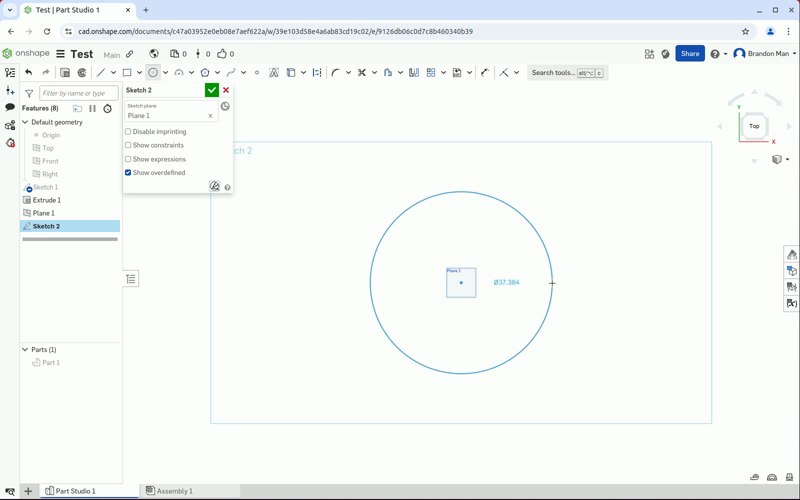
click(552, 282)
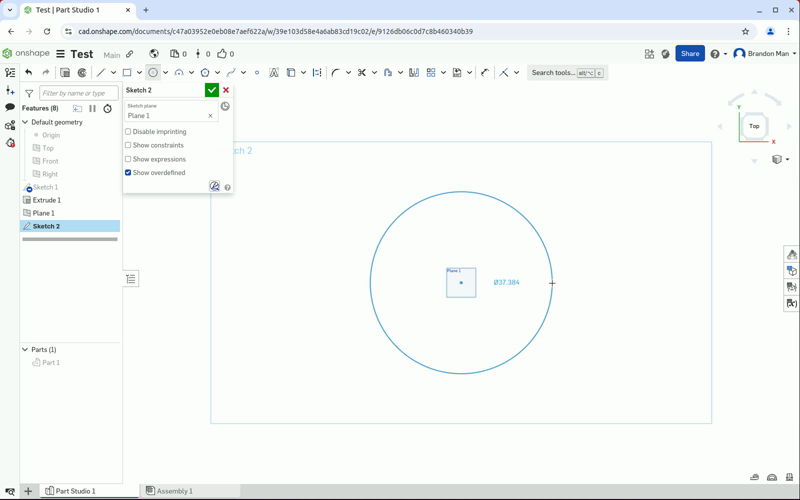
key(esc)
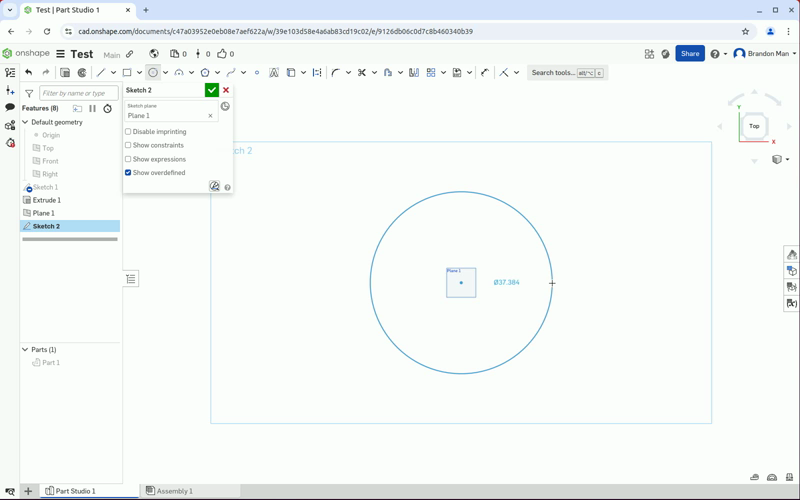
mouse_move(415, 325)
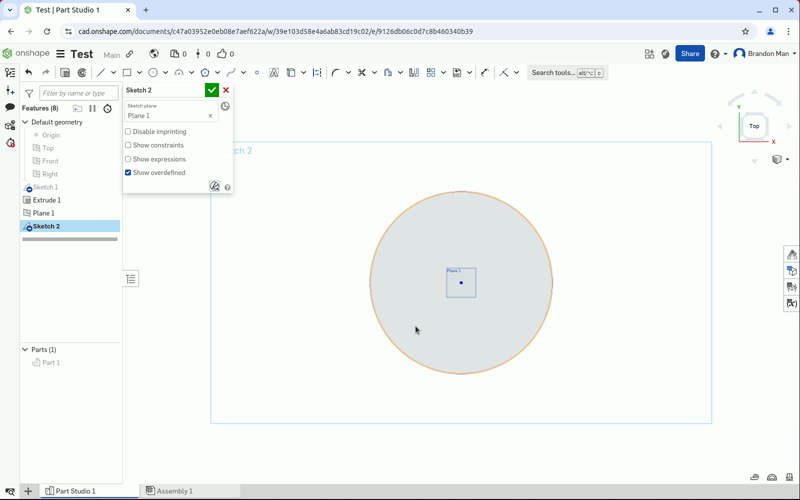
click(415, 325)
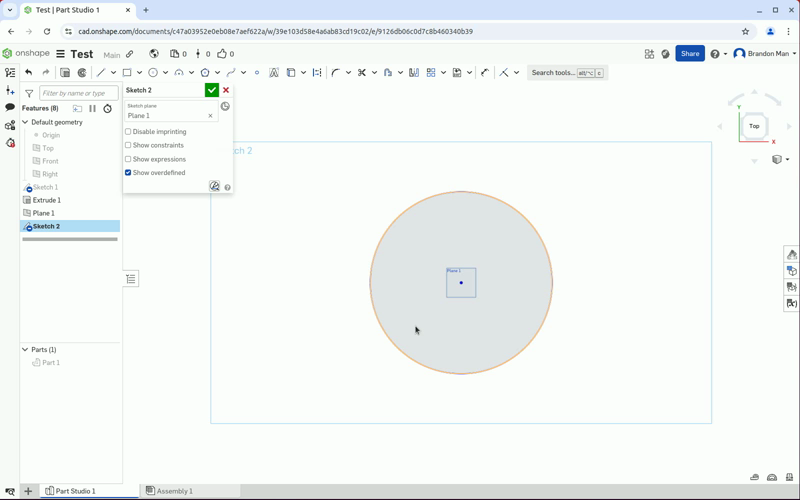
mouse_move(73, 352)
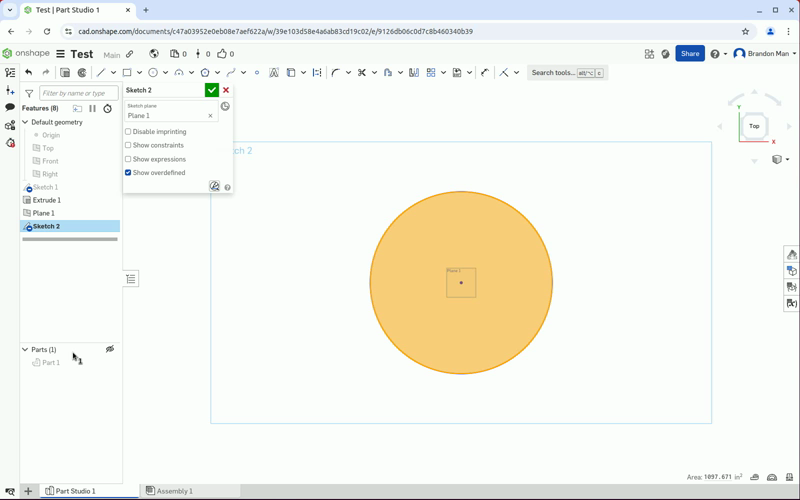
key(shift+y)
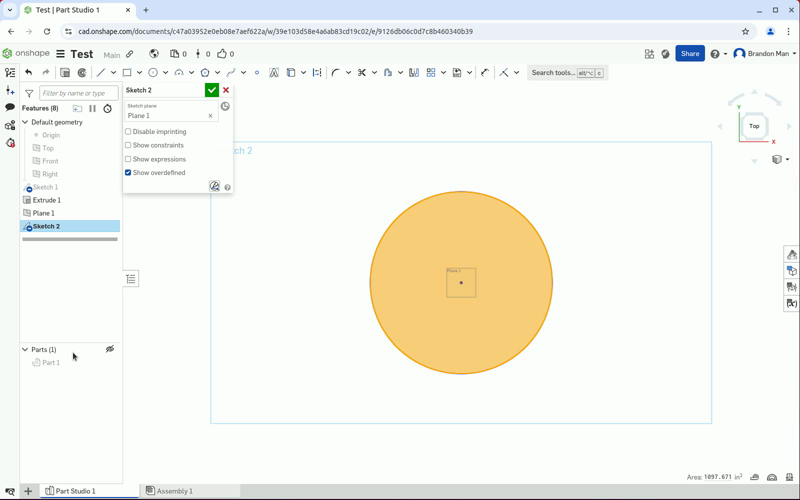
key(shift+e)
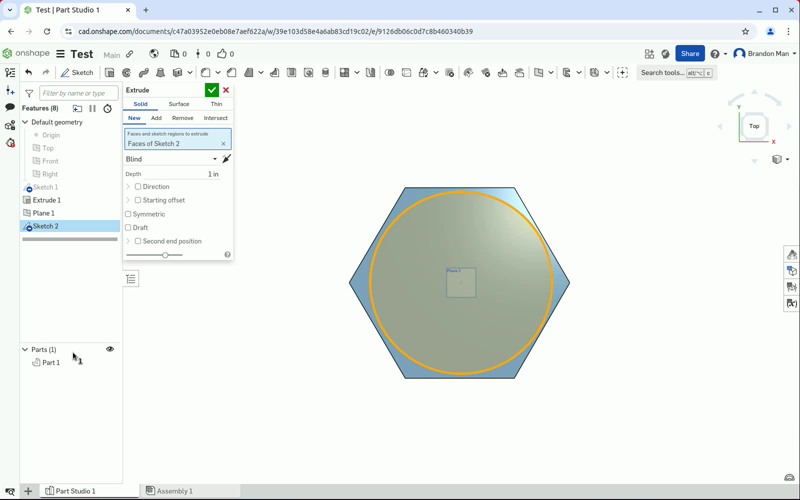
mouse_move(143, 106)
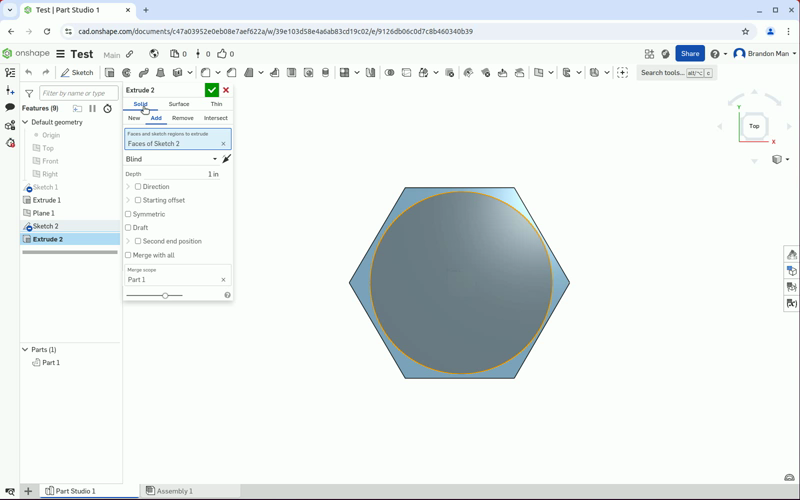
click(143, 106)
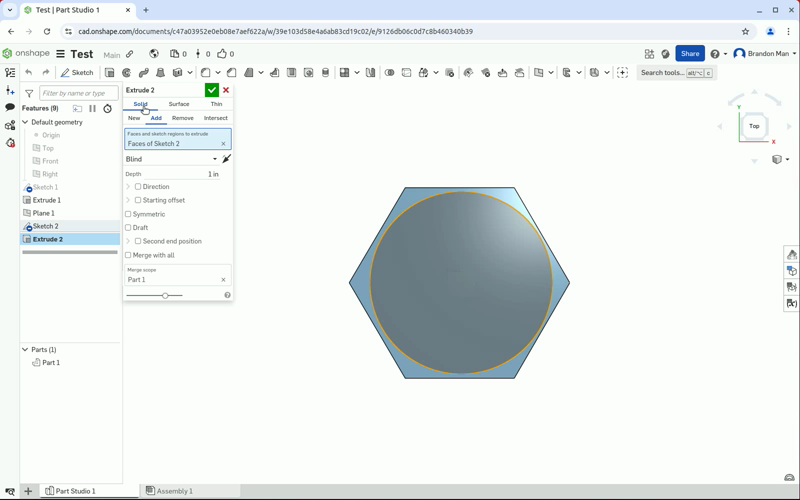
mouse_move(137, 120)
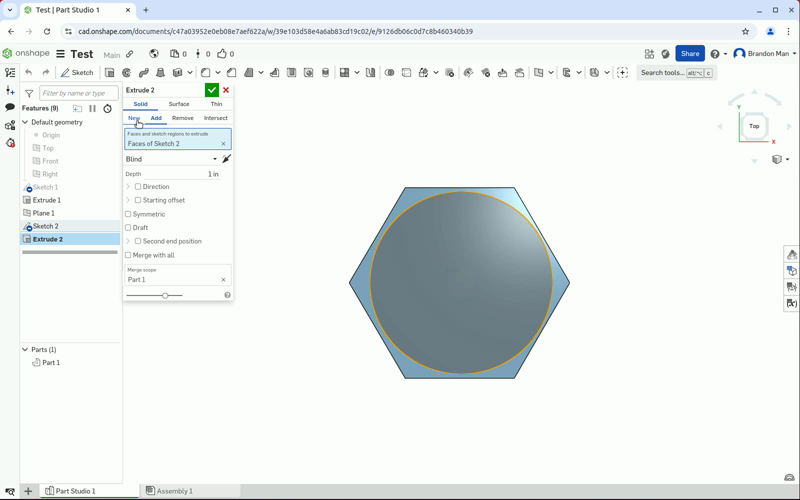
click(137, 120)
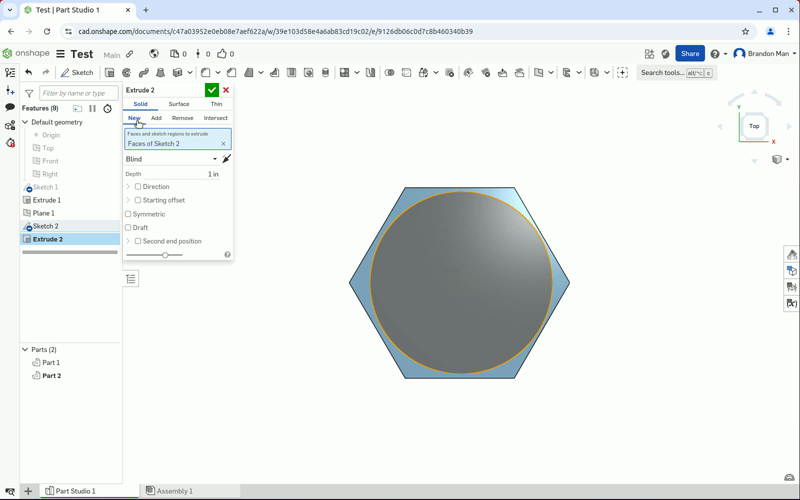
key(tab, 4)
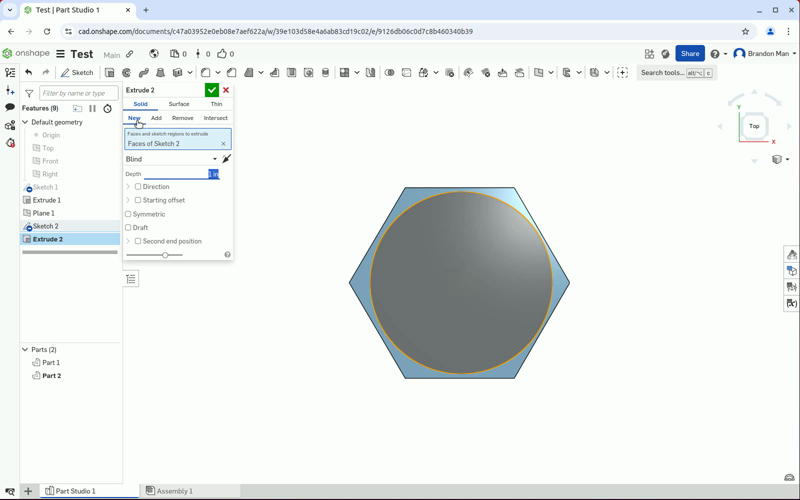
text(7.703)
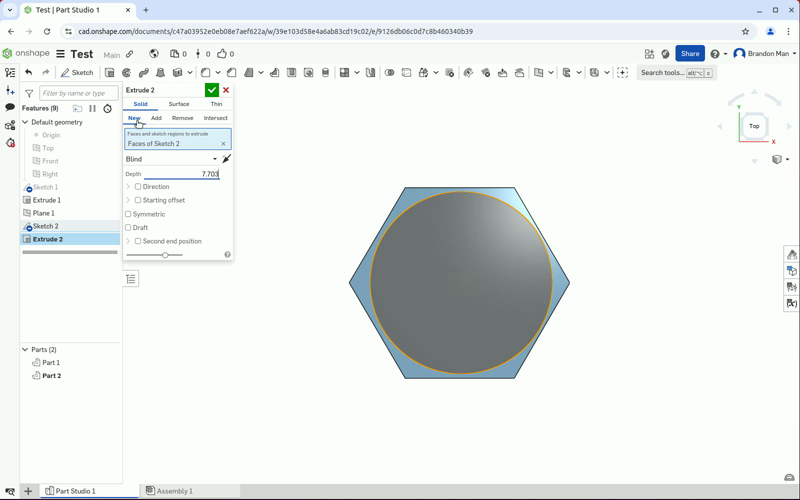
key(enter)
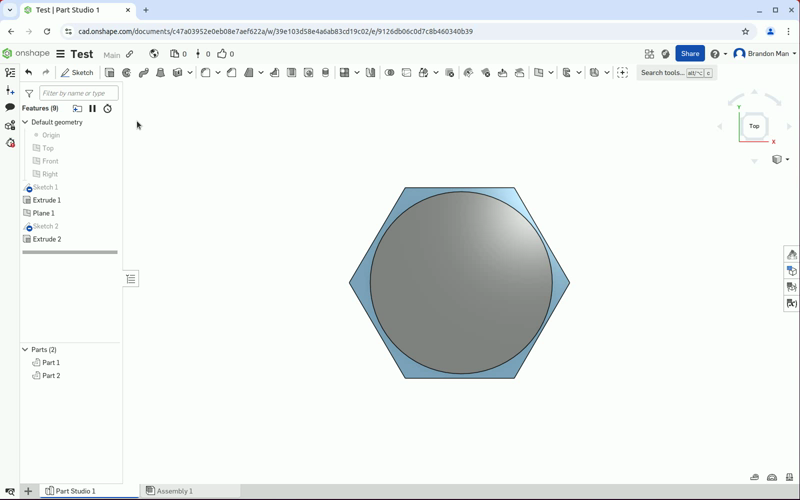
key(shift+h)
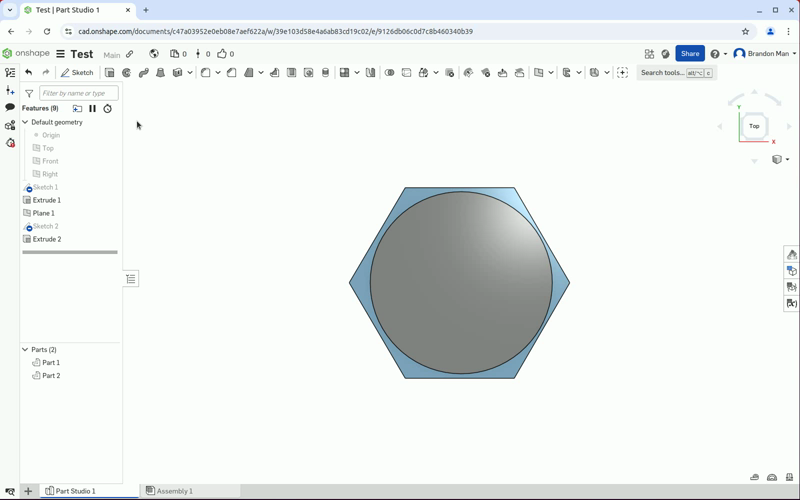
key(shift+h)
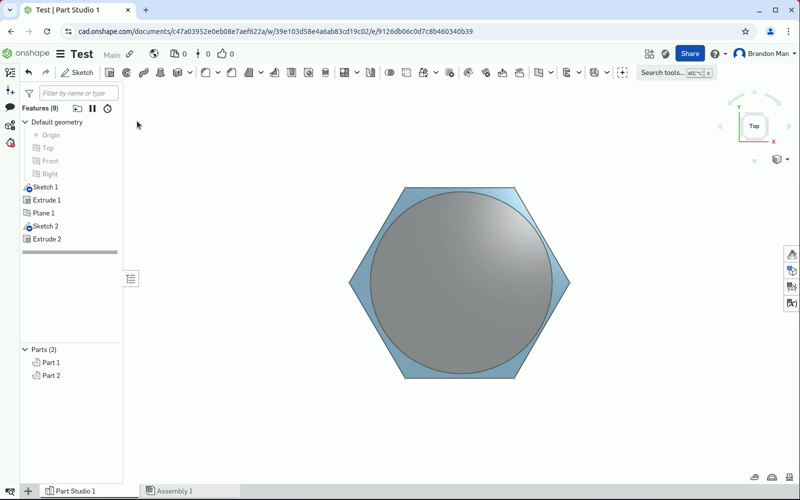
key(shift+7)
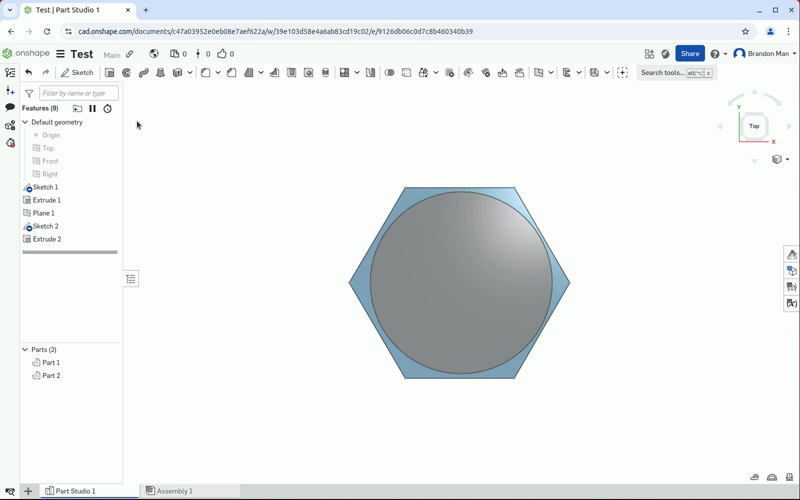
key(up, 3)
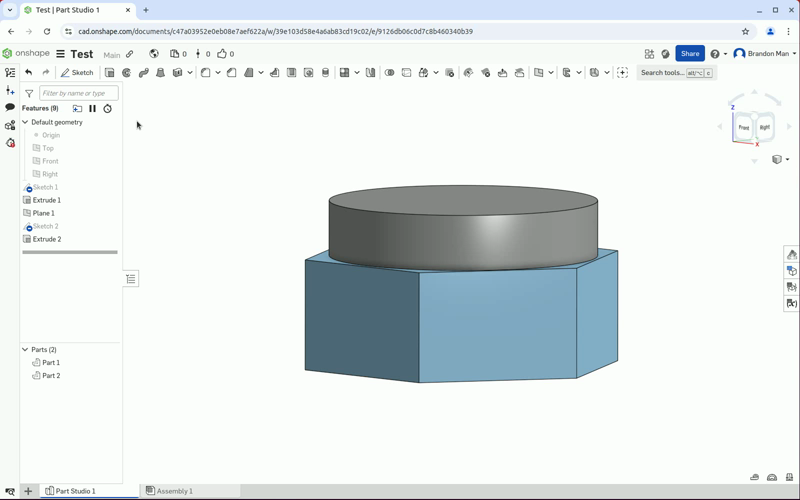
key(left, 3)
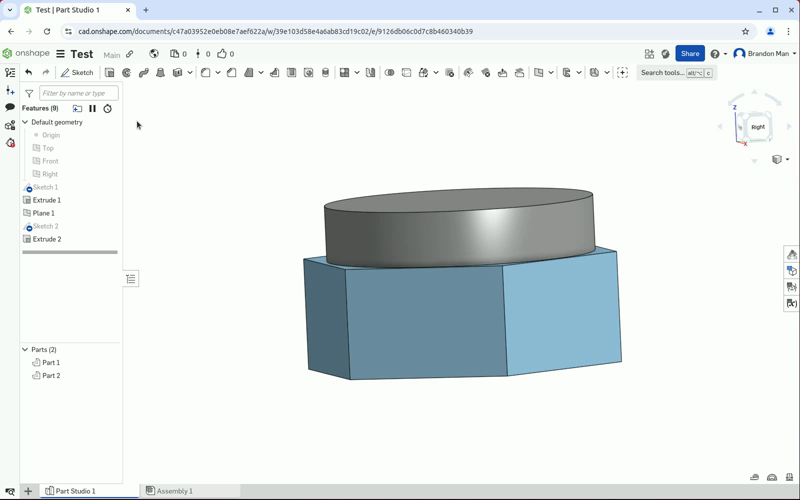
key(right, 3)
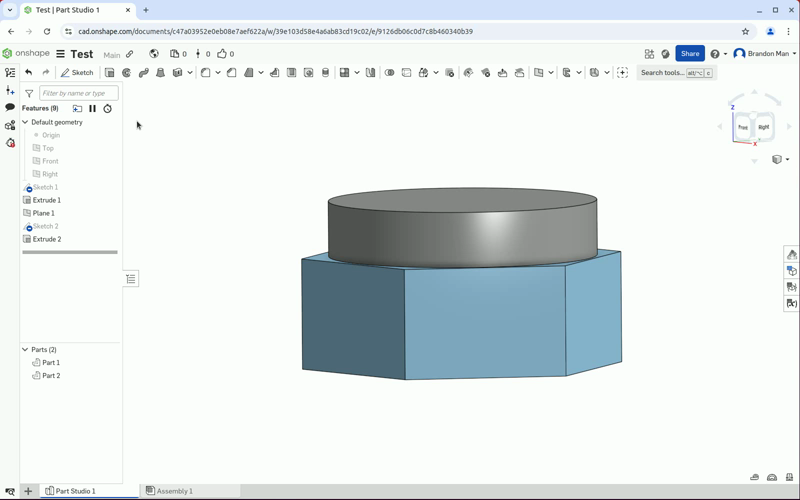
key(down, 3)
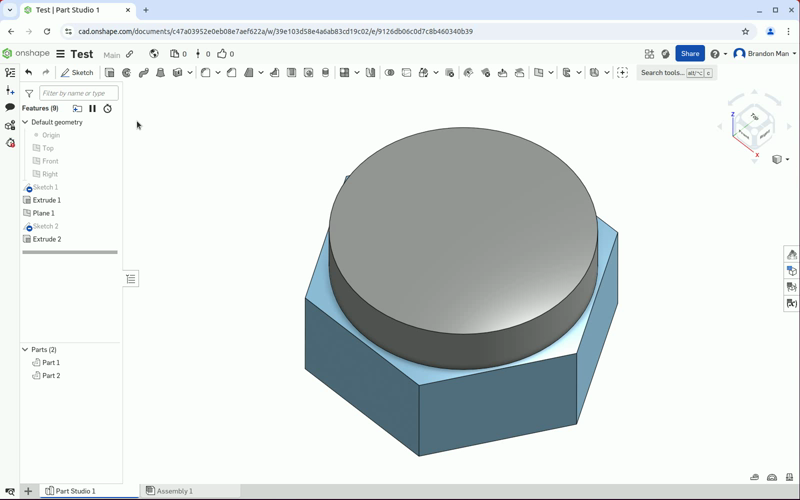
mouse_move(73, 189)
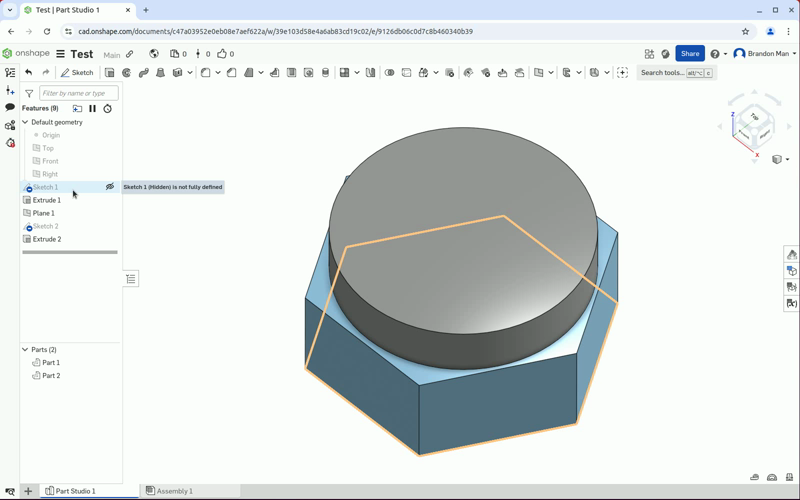
click(73, 189)